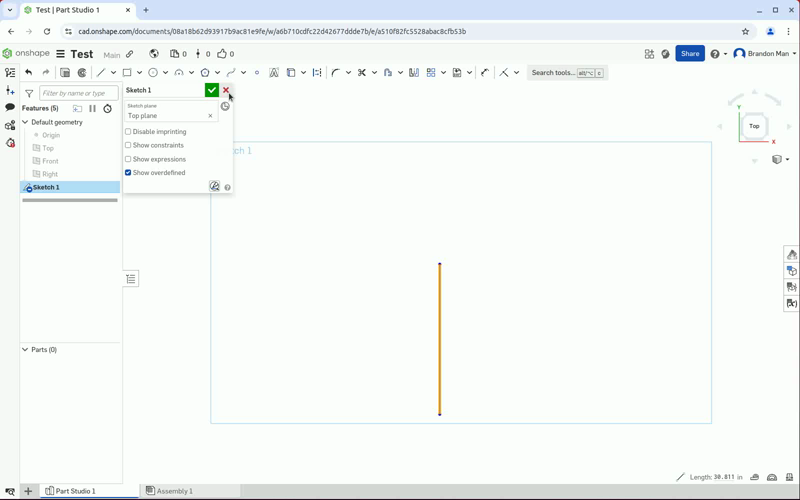
key(shift+h)
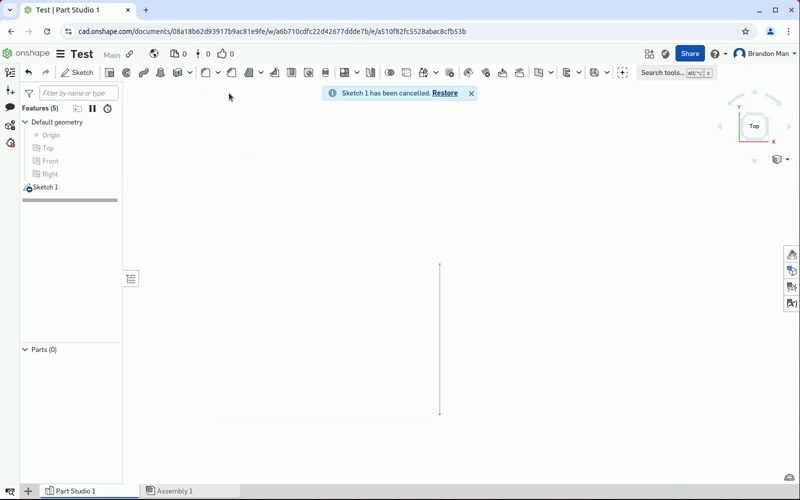
key(shift+s)
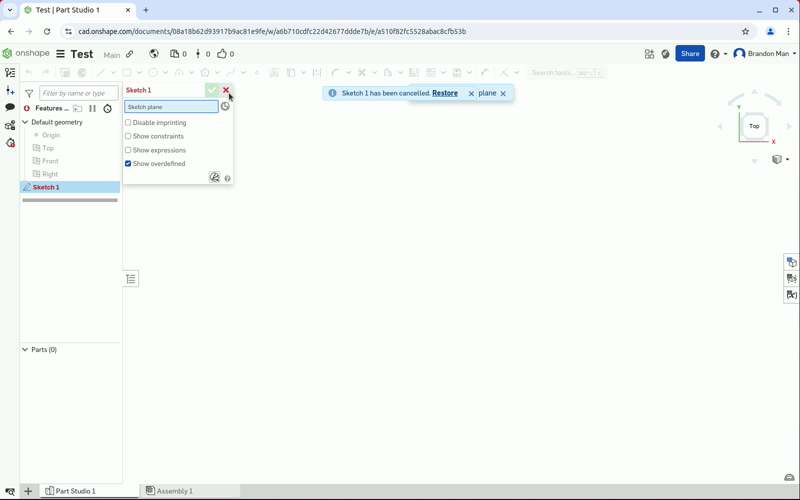
mouse_move(73, 150)
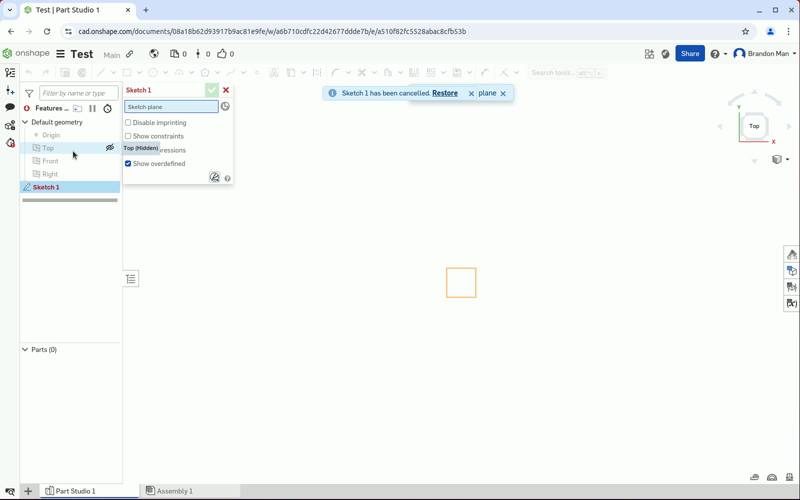
click(73, 150)
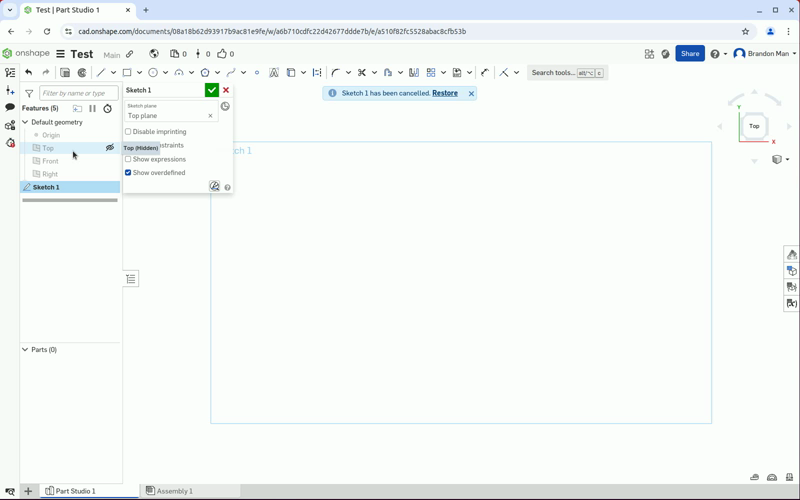
mouse_move(73, 352)
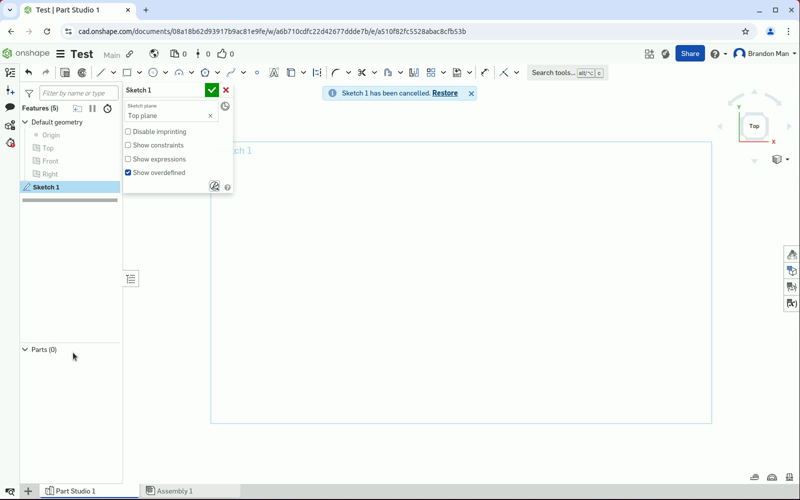
key(y)
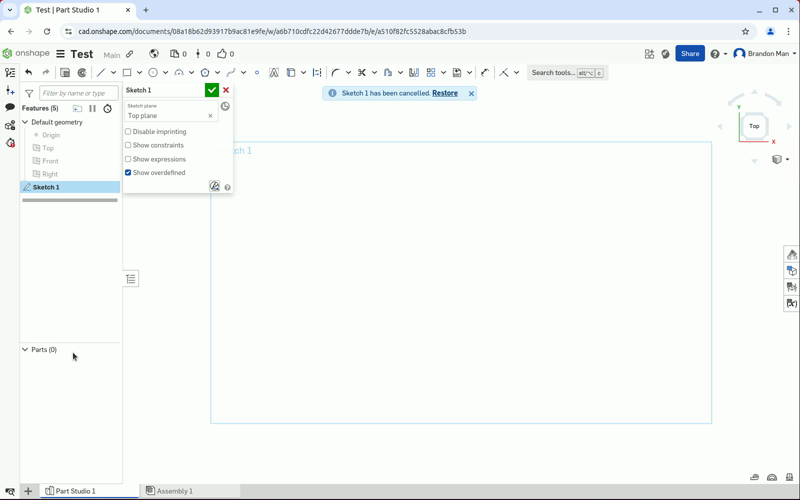
key(l)
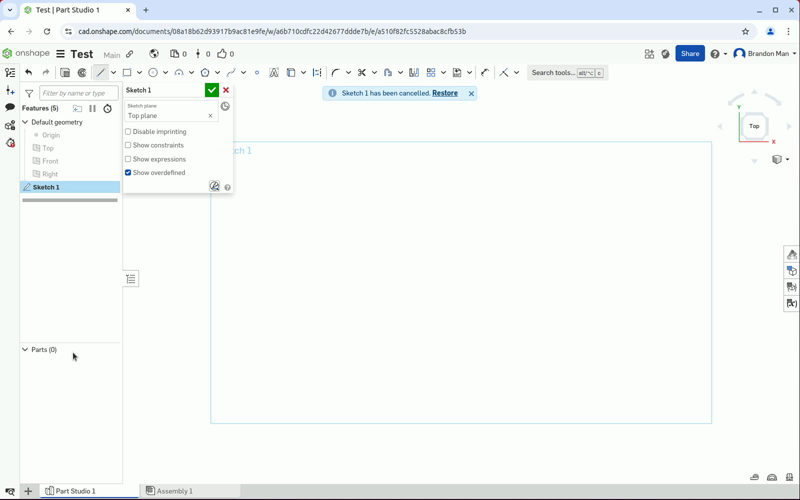
key_down(shift)
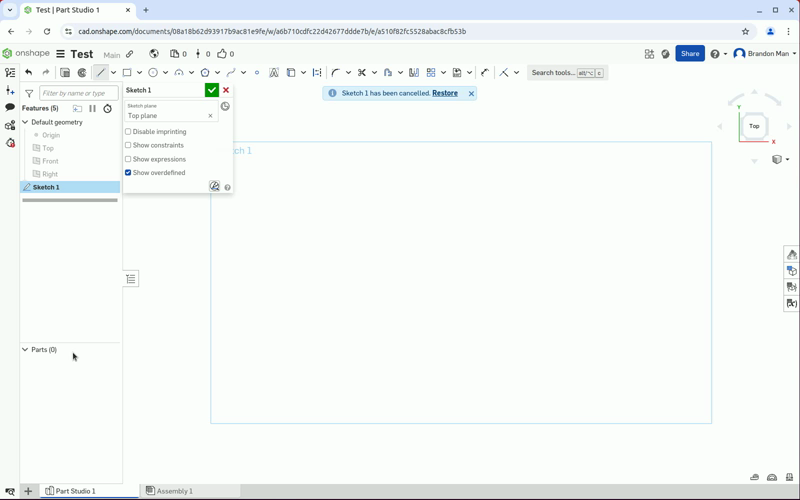
mouse_move(348, 282)
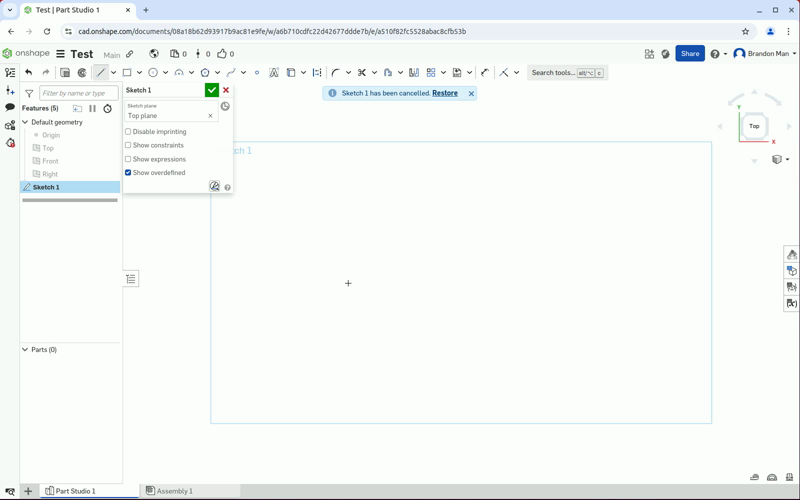
click(348, 282)
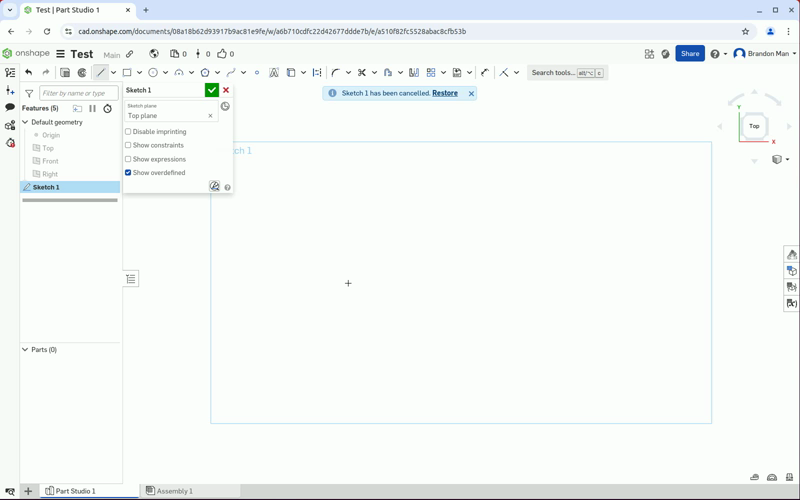
key_up(shift)
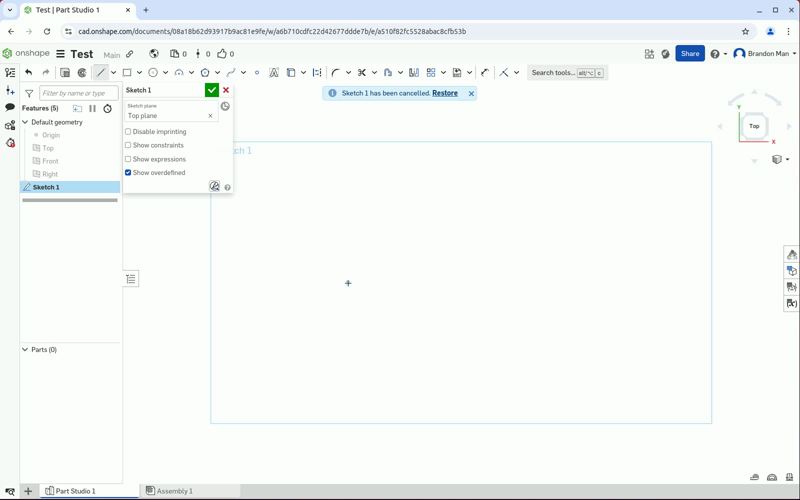
key_down(shift)
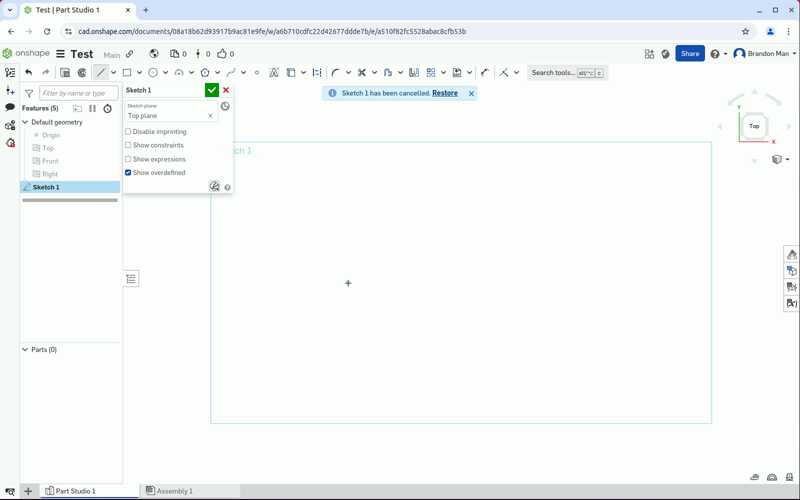
mouse_move(460, 282)
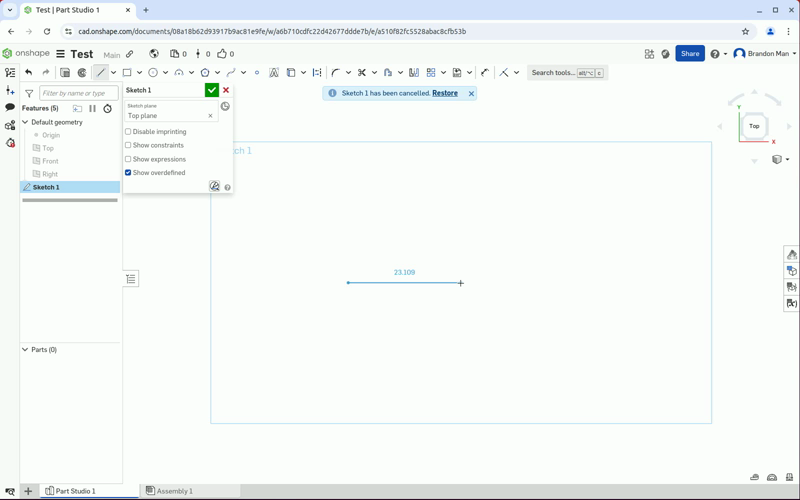
click(460, 282)
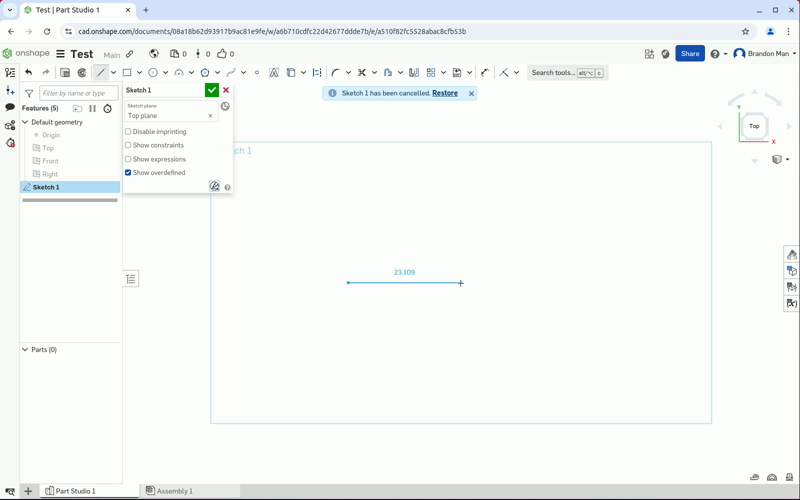
key_up(shift)
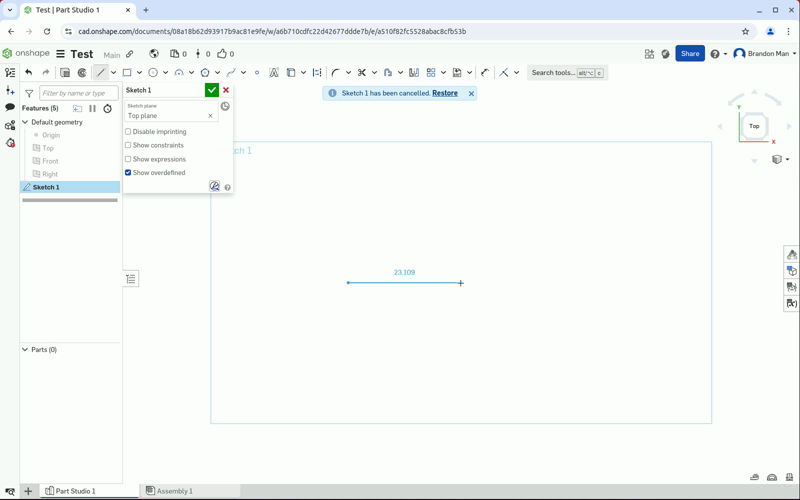
key_down(shift)
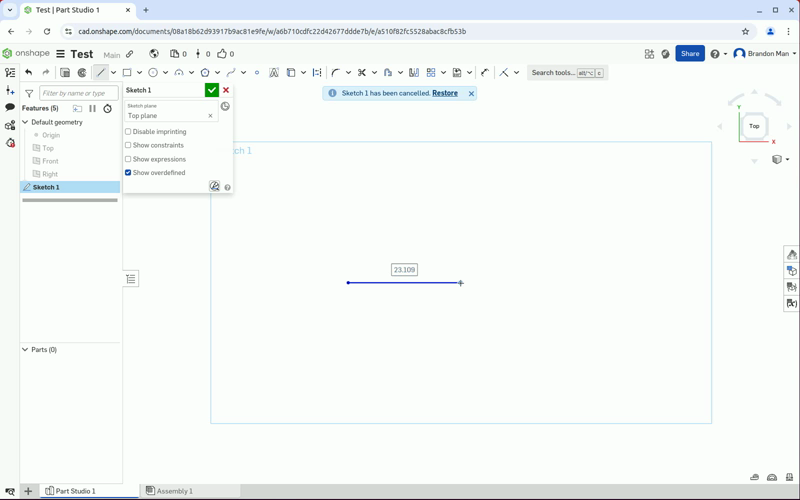
mouse_move(460, 221)
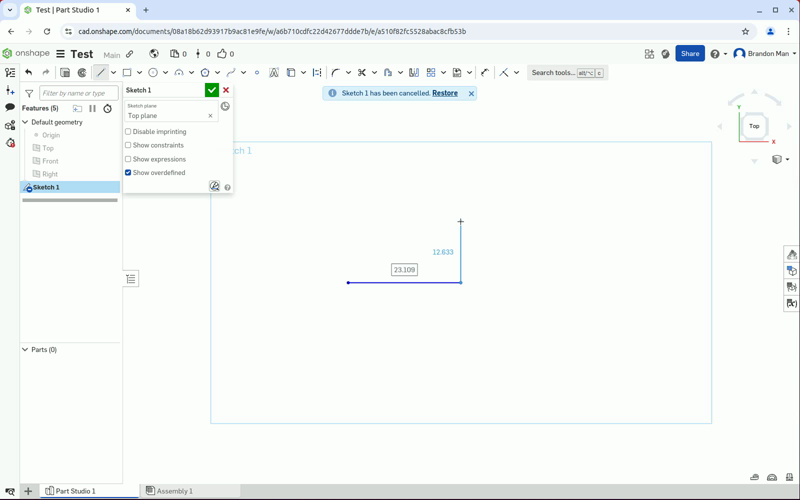
click(460, 221)
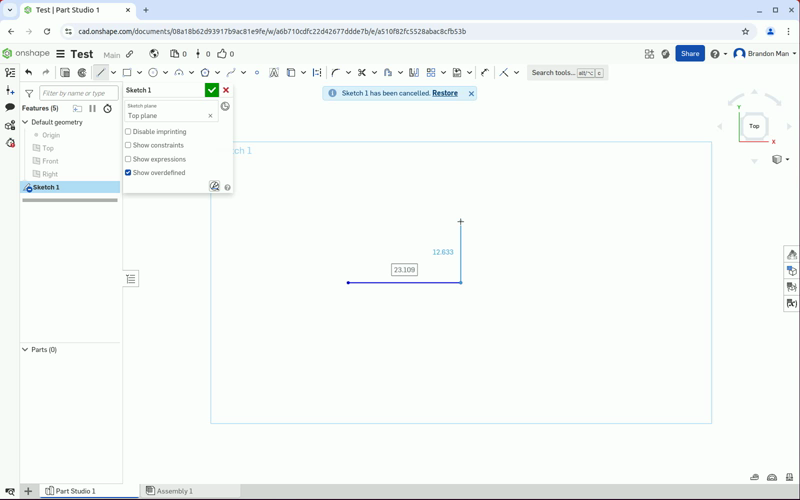
key_up(shift)
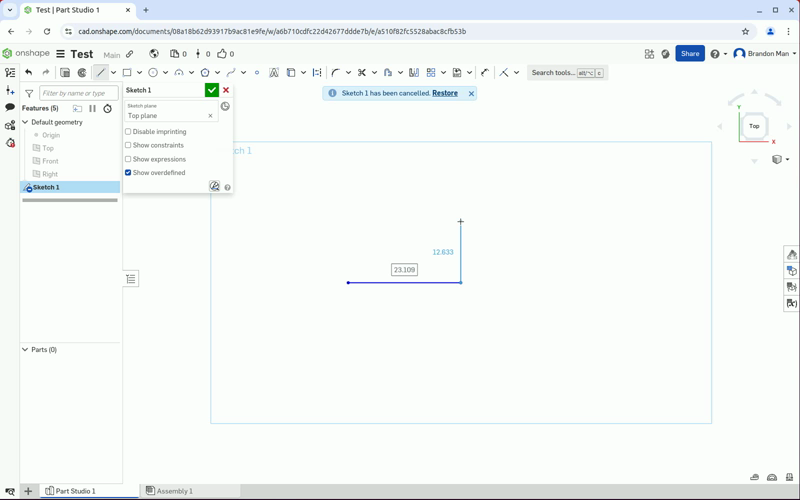
key_down(shift)
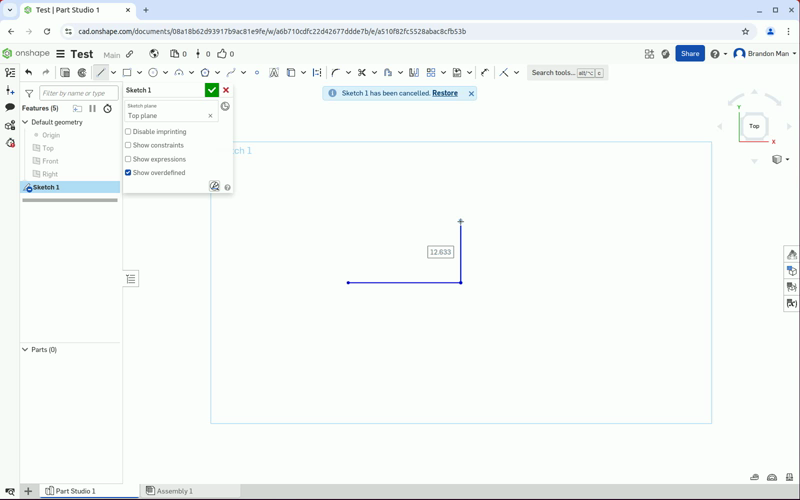
mouse_move(348, 221)
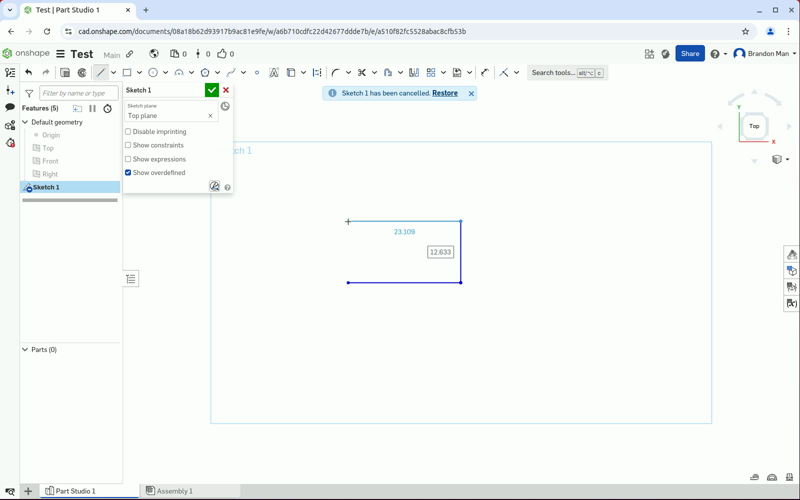
click(348, 221)
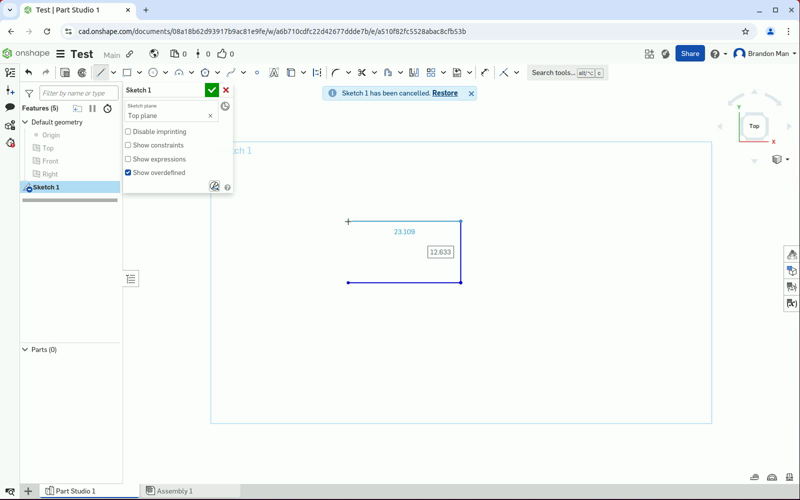
key_up(shift)
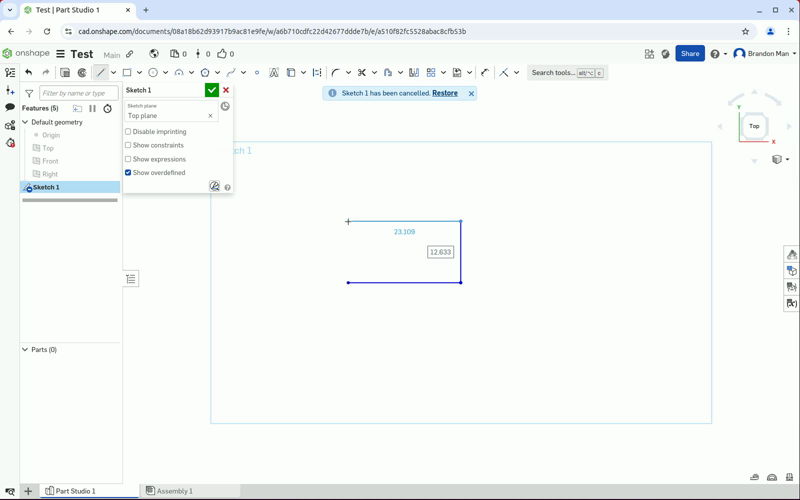
key_down(shift)
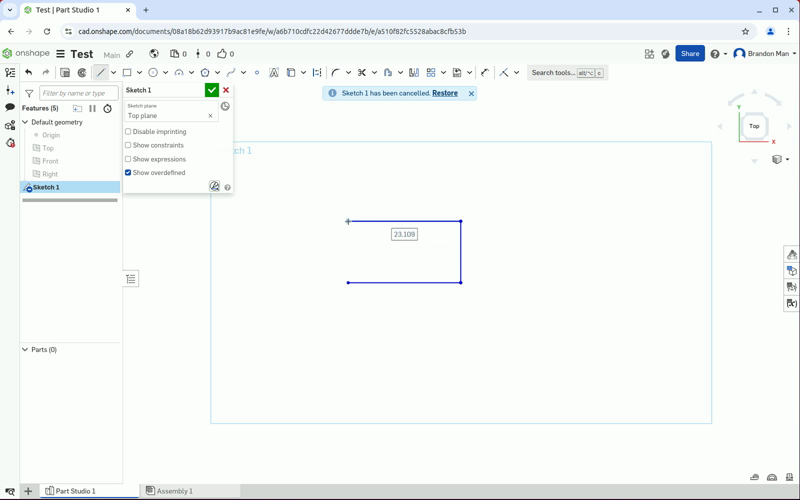
mouse_move(348, 282)
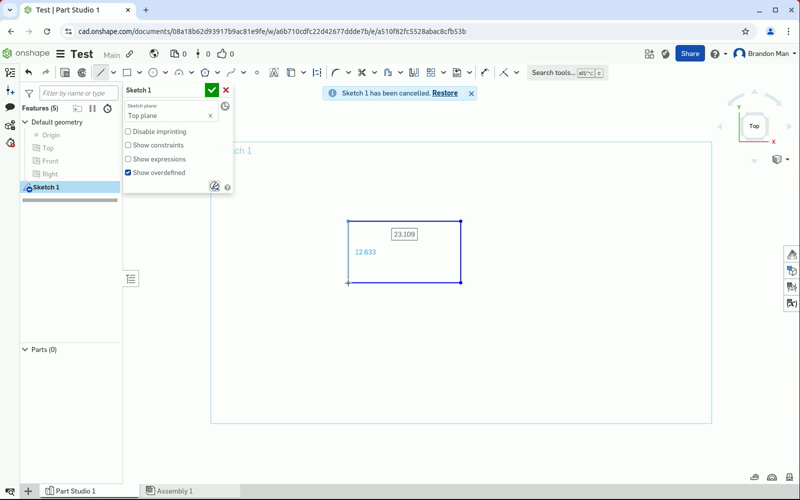
key_up(shift)
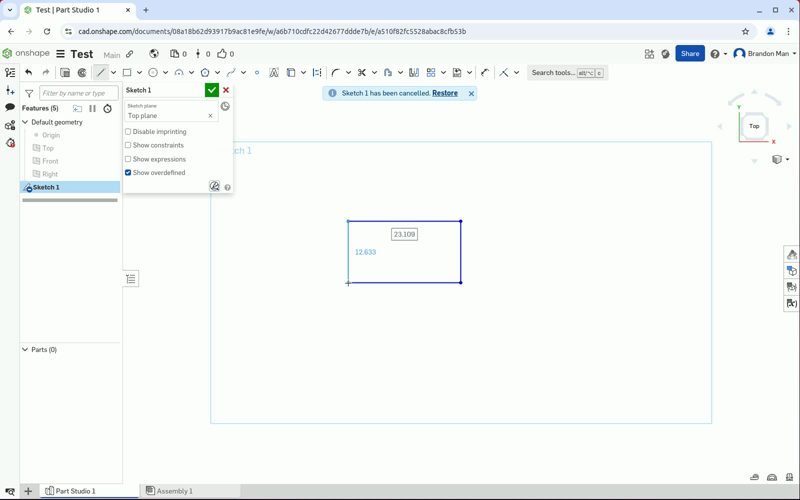
click(348, 282)
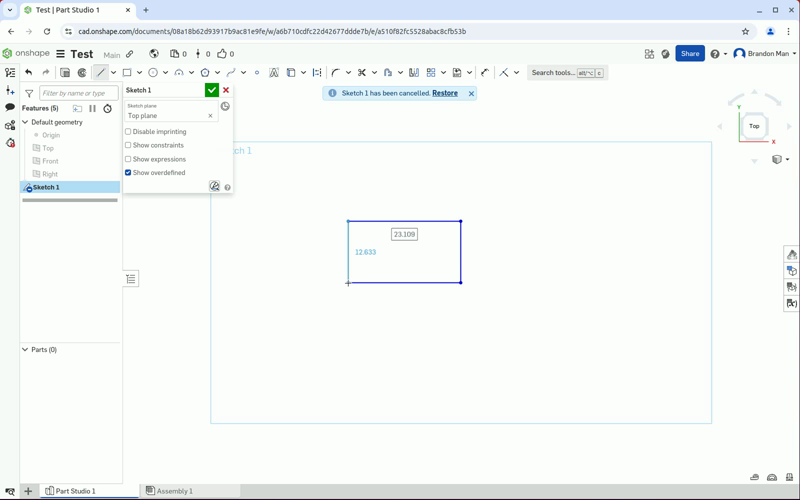
key(esc)
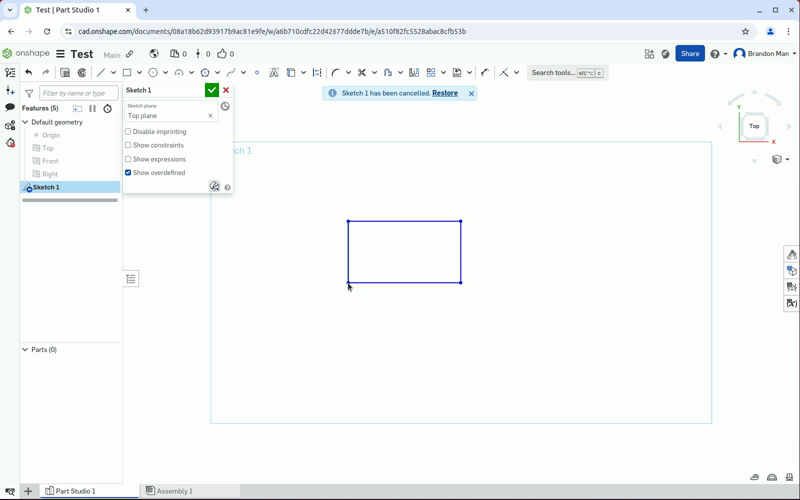
mouse_move(430, 232)
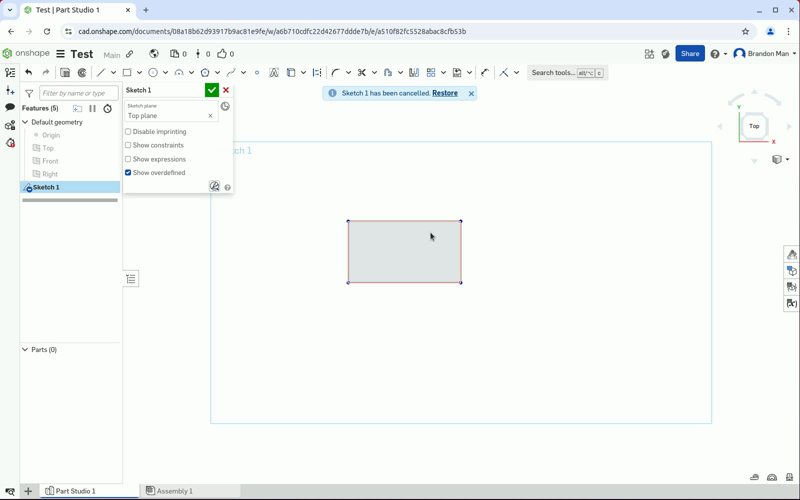
click(430, 232)
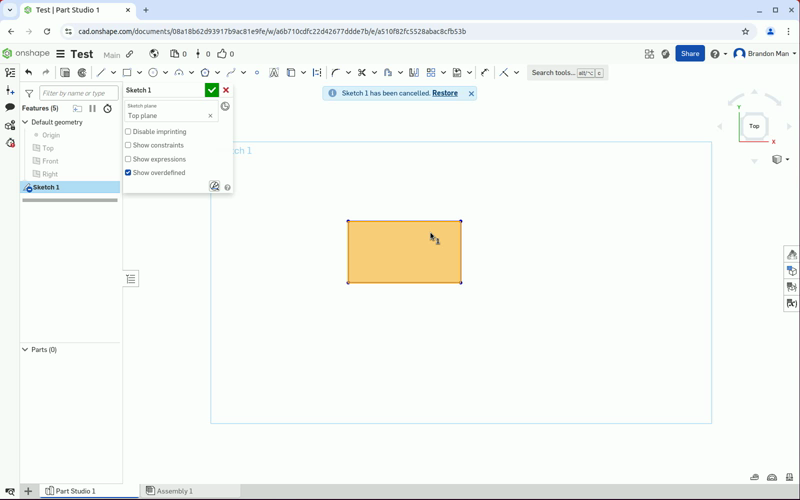
mouse_move(73, 352)
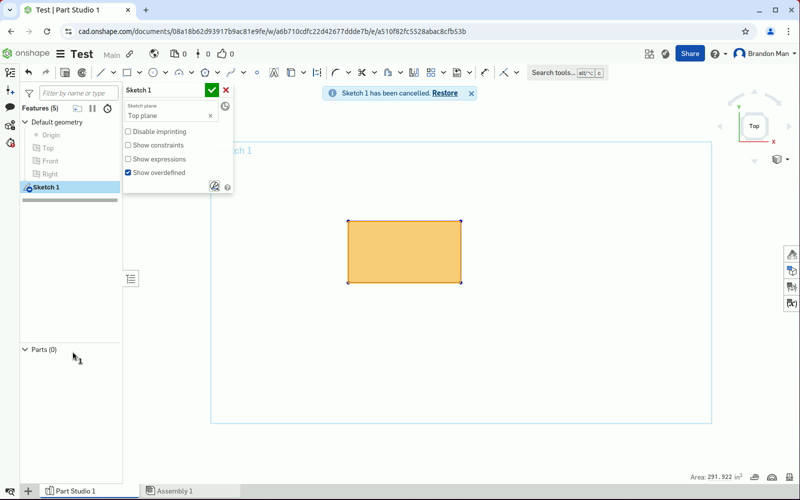
key(shift+y)
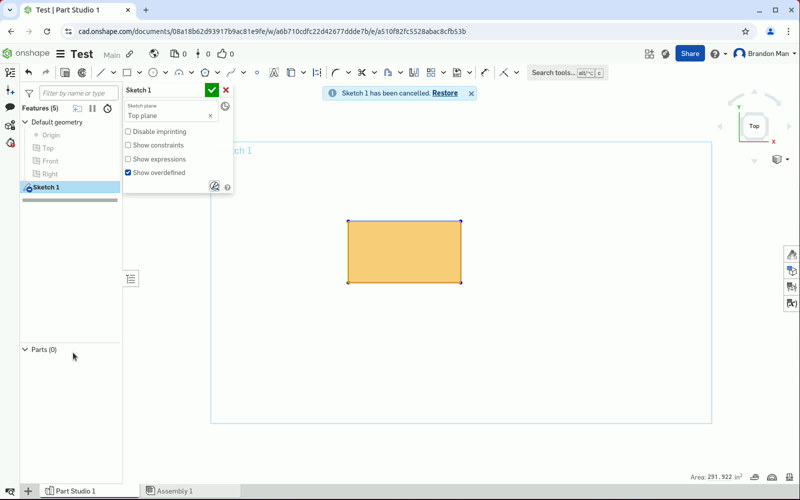
key(shift+e)
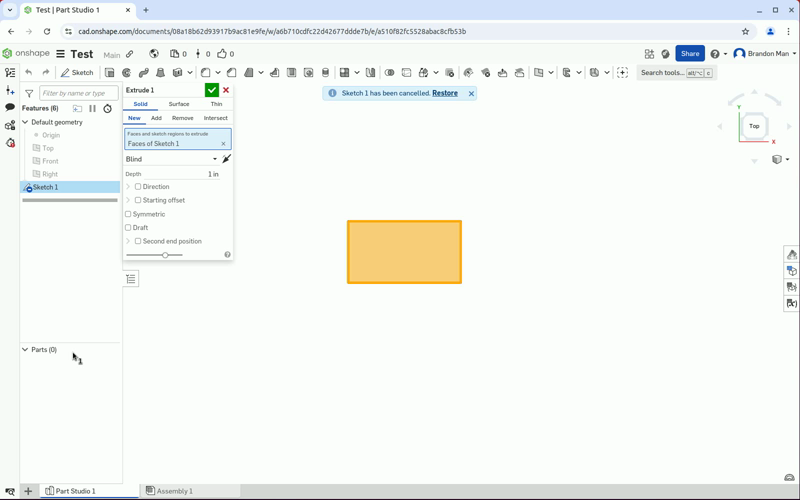
mouse_move(143, 106)
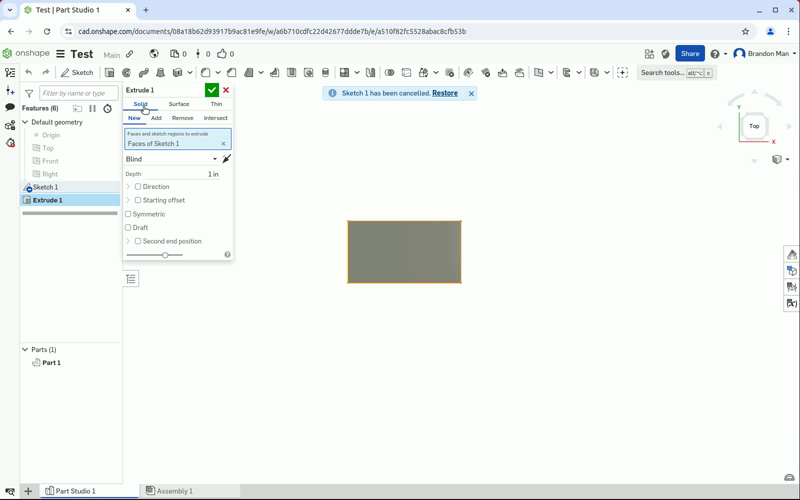
click(143, 106)
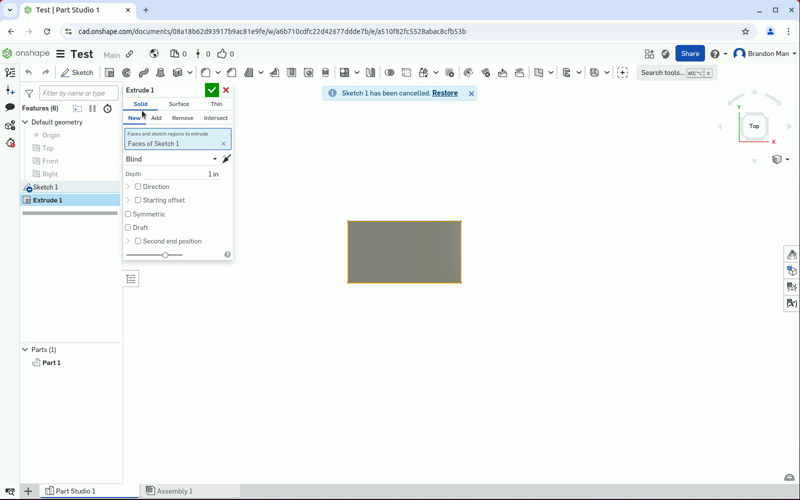
mouse_move(137, 120)
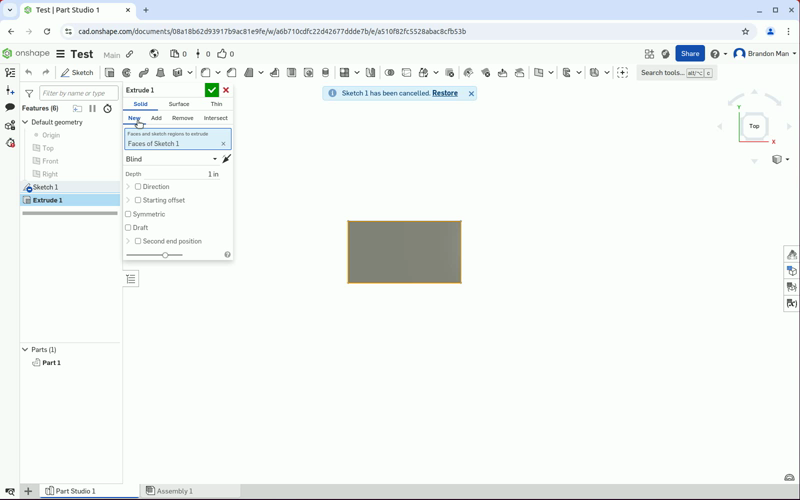
click(137, 120)
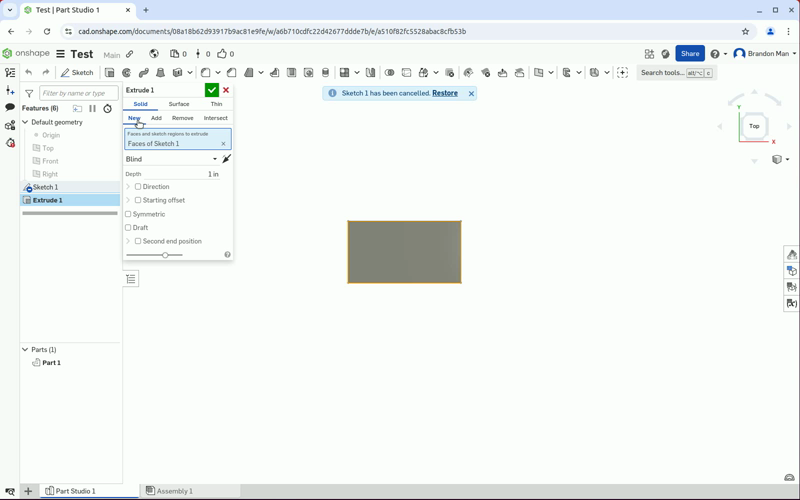
key(tab, 4)
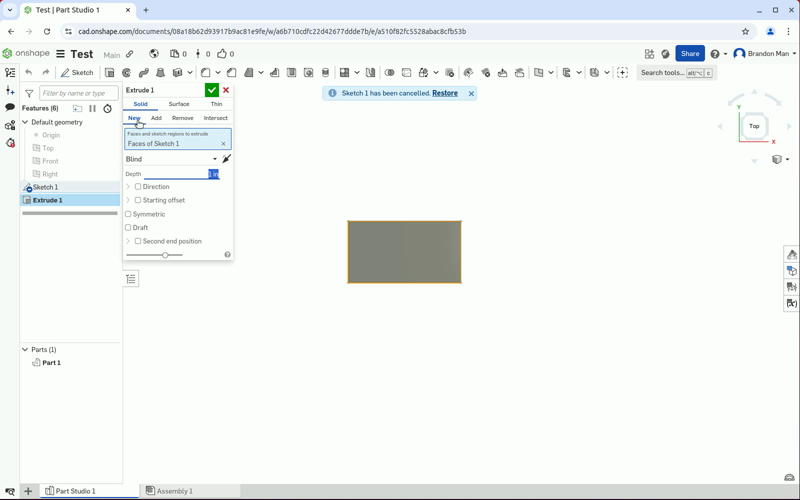
text(5.777)
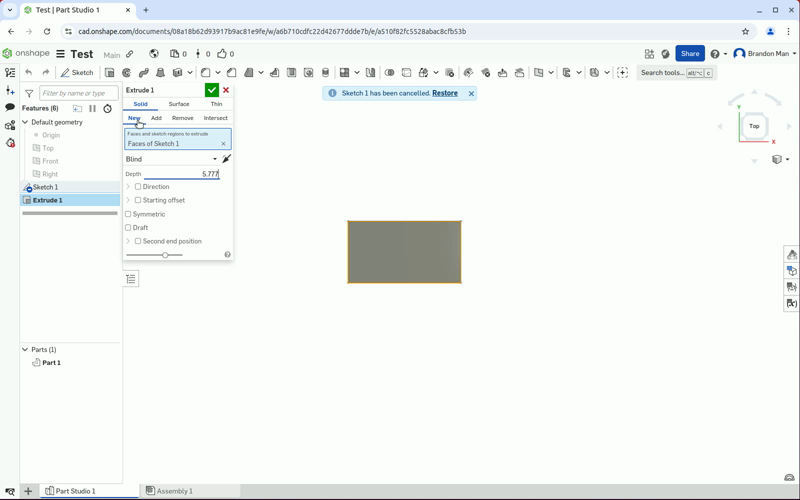
key(enter)
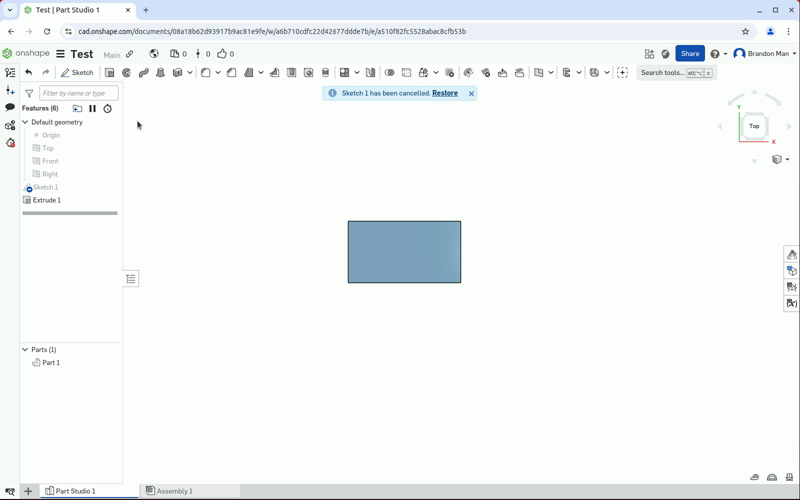
key(shift+h)
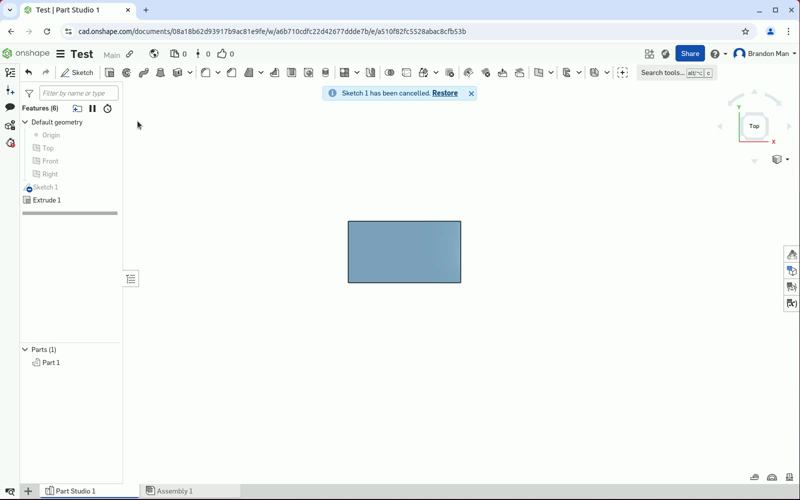
key(shift+h)
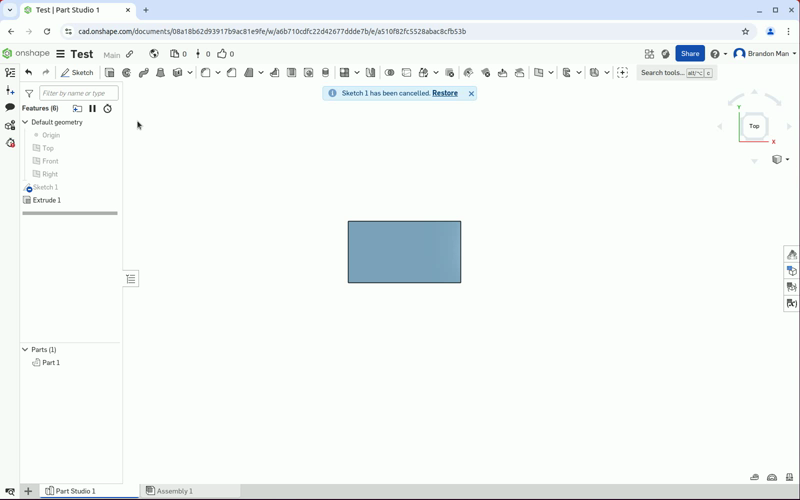
mouse_move(73, 189)
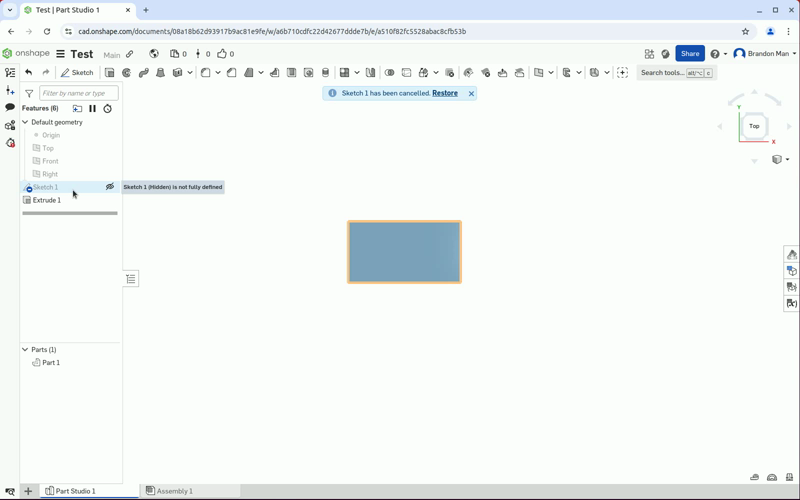
click(73, 189)
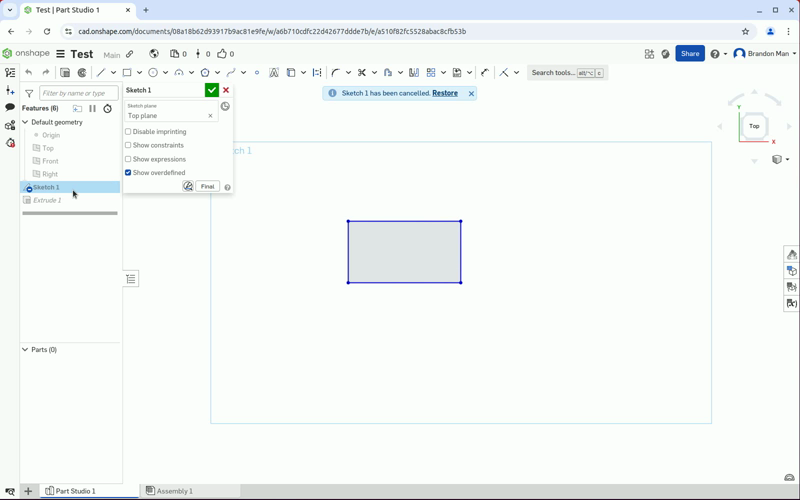
mouse_move(229, 92)
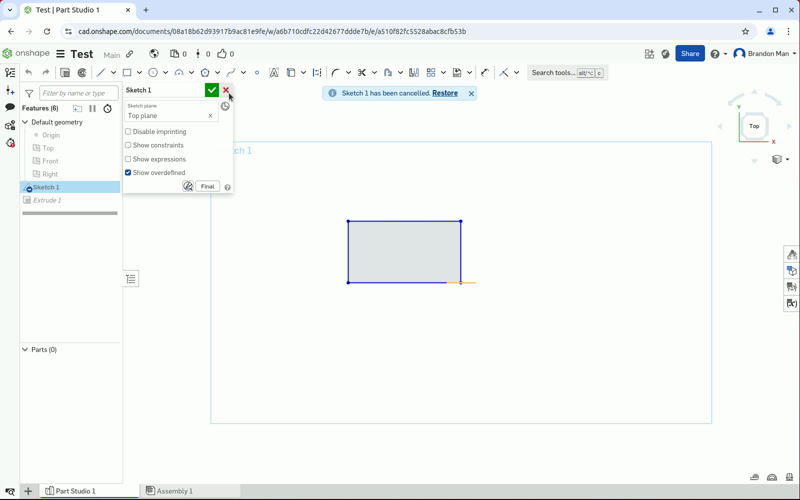
click(229, 92)
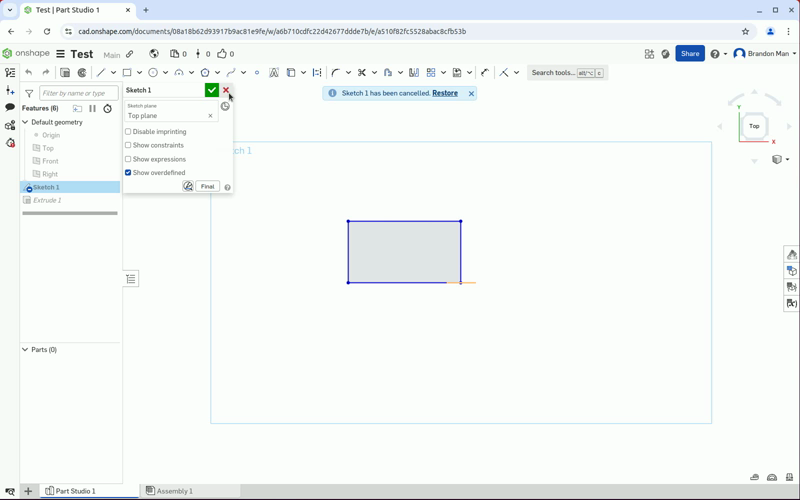
key(shift+s)
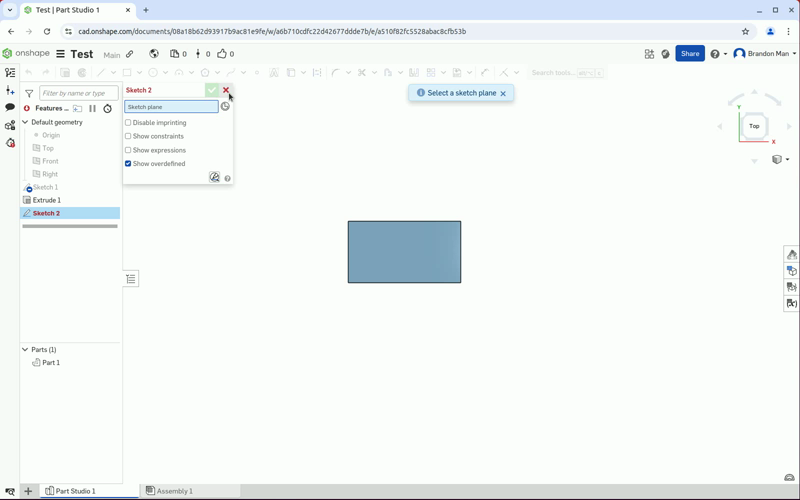
mouse_move(73, 150)
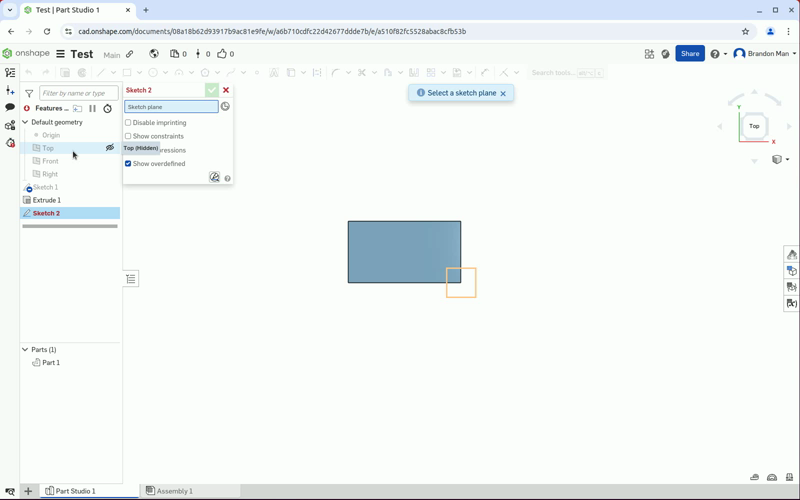
click(73, 150)
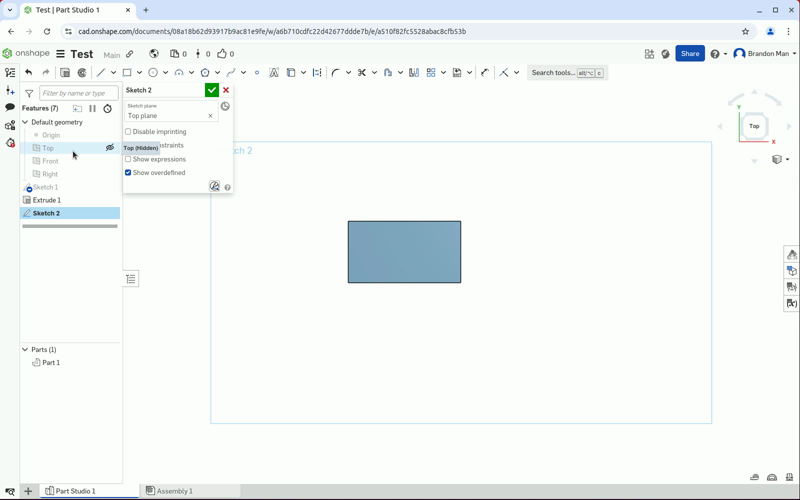
mouse_move(73, 352)
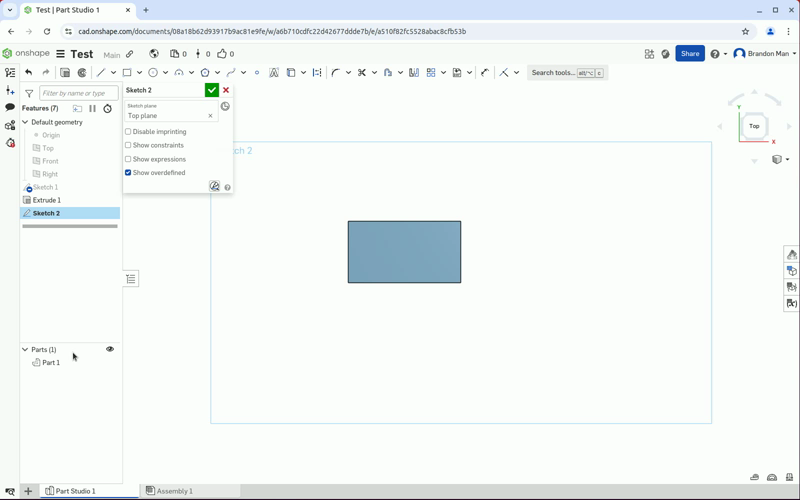
key(y)
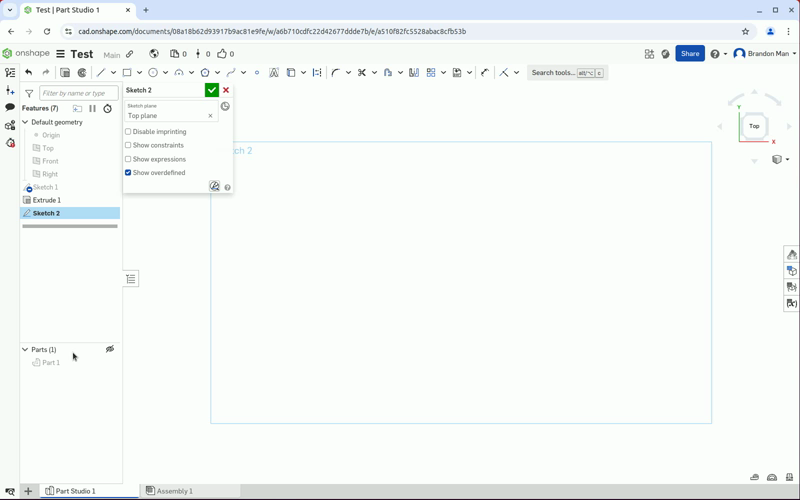
key(c)
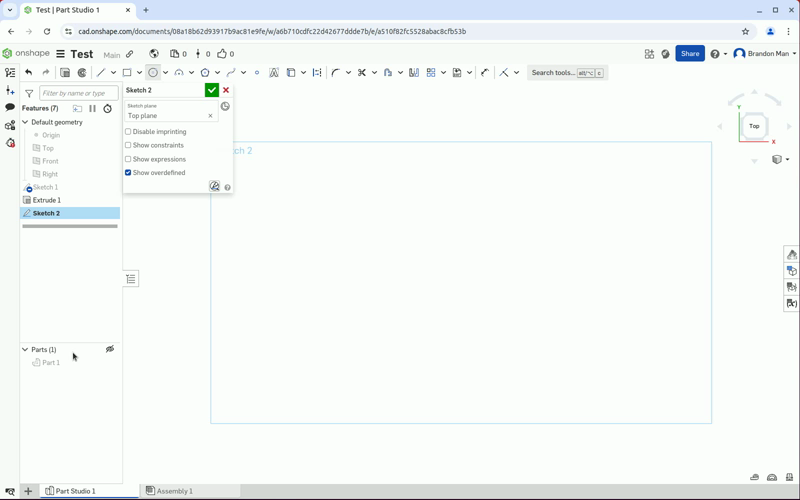
key_down(shift)
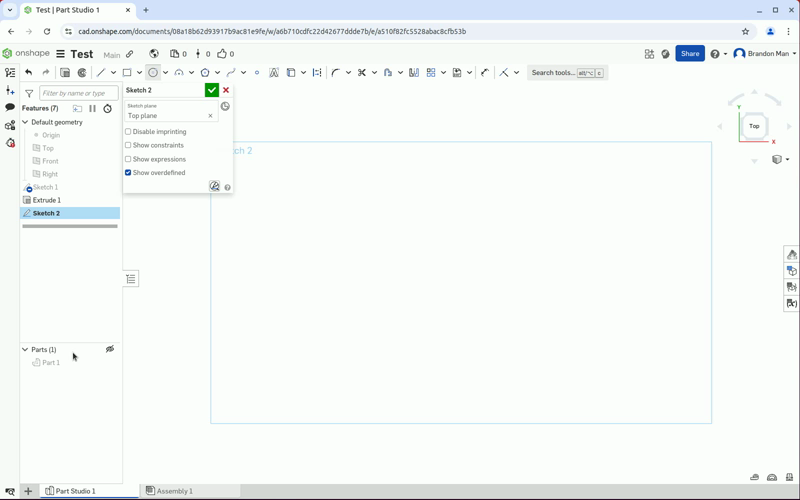
mouse_move(362, 254)
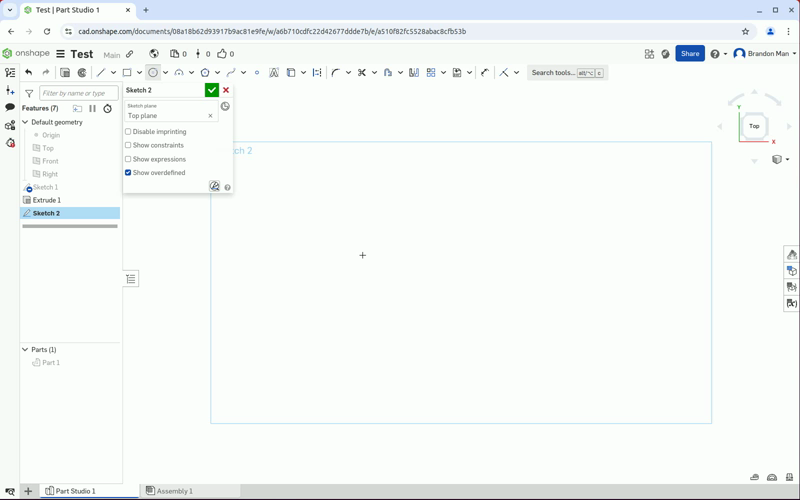
click(362, 254)
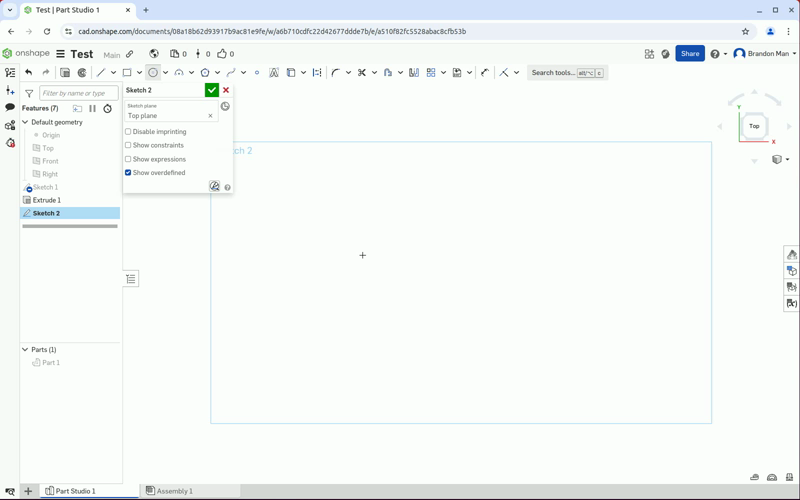
key_up(shift)
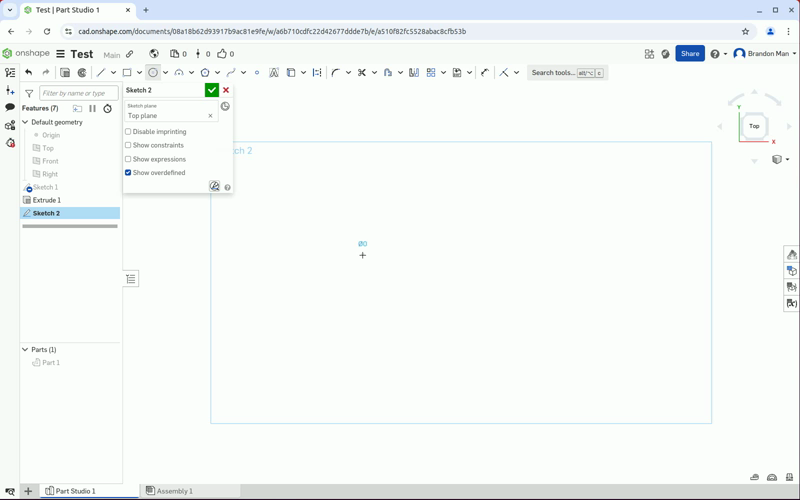
mouse_move(369, 254)
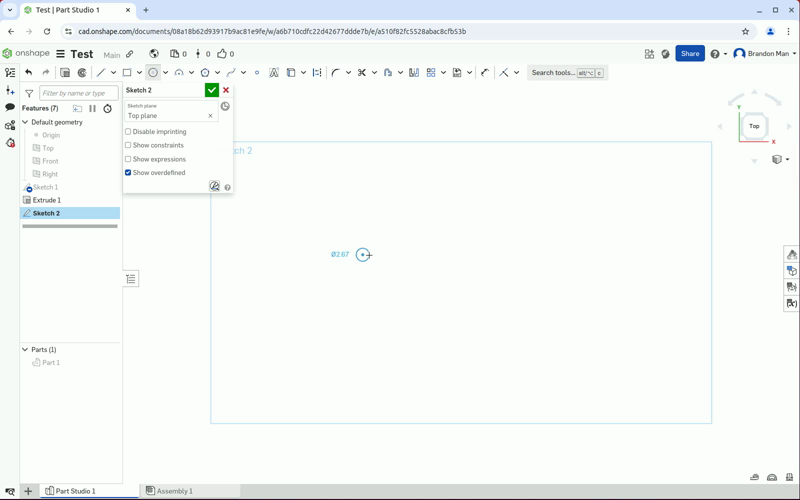
click(369, 254)
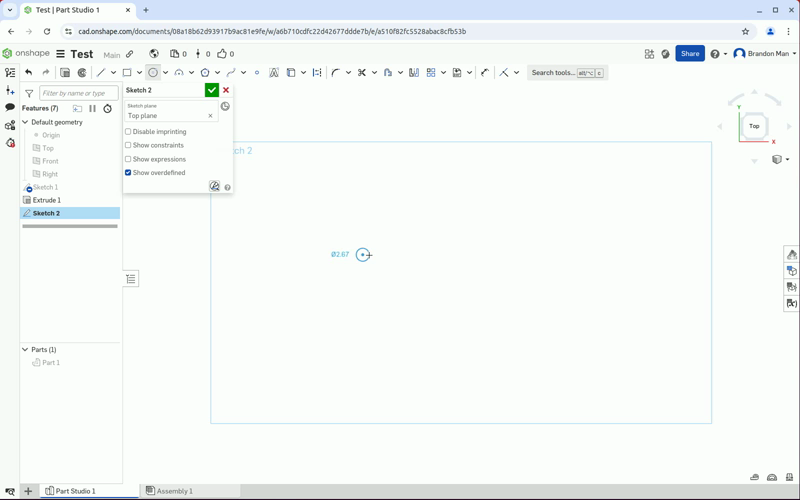
key(esc)
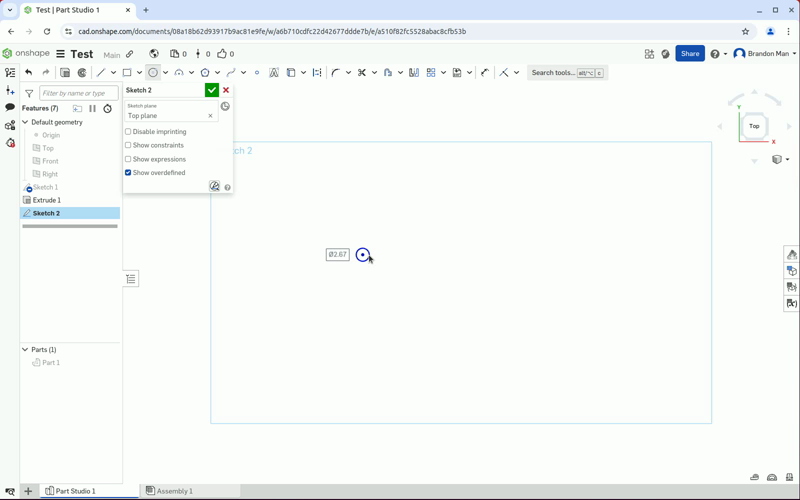
mouse_move(362, 258)
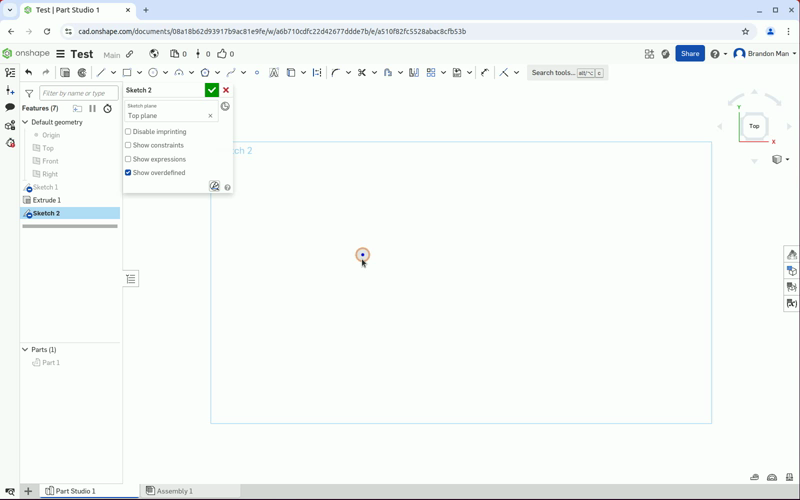
scroll(6)
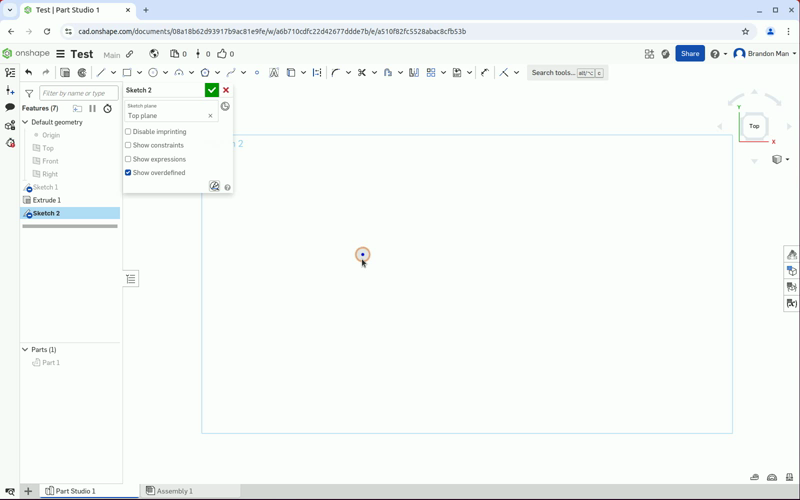
scroll(6)
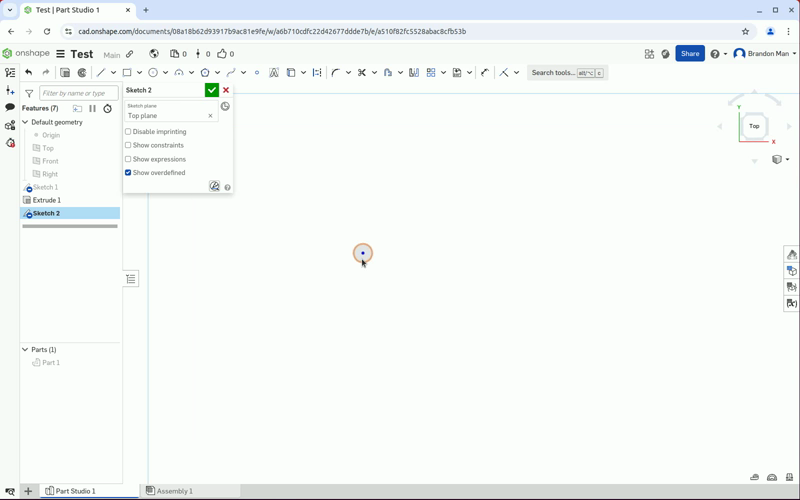
scroll(6)
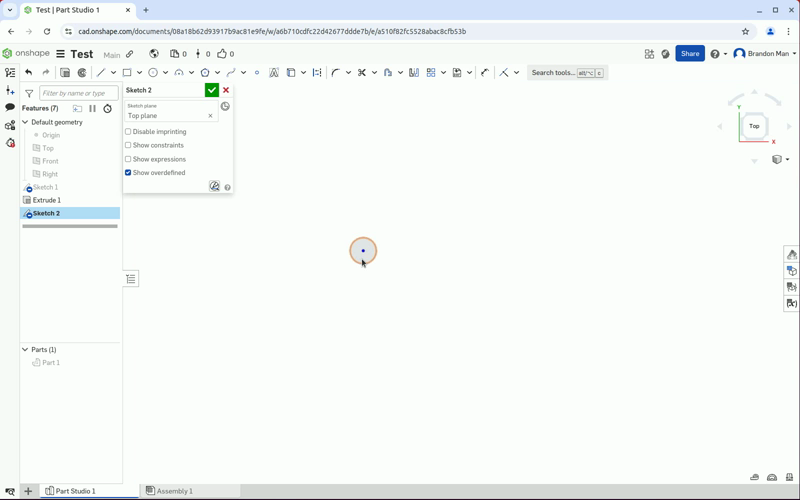
scroll(6)
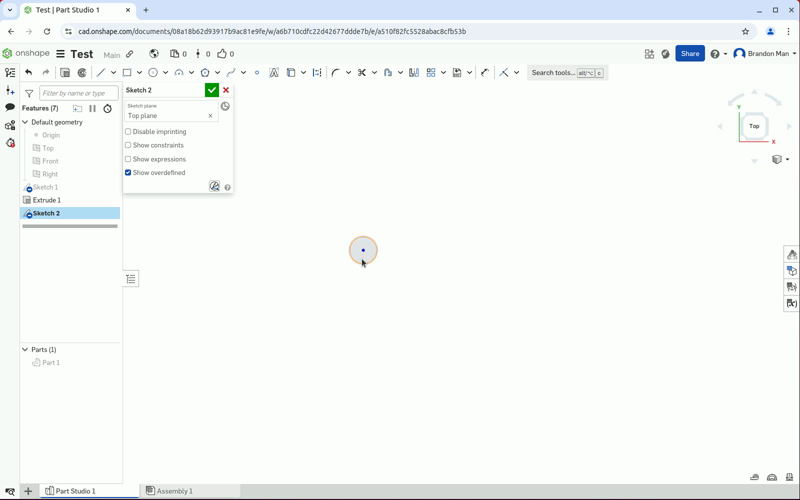
scroll(6)
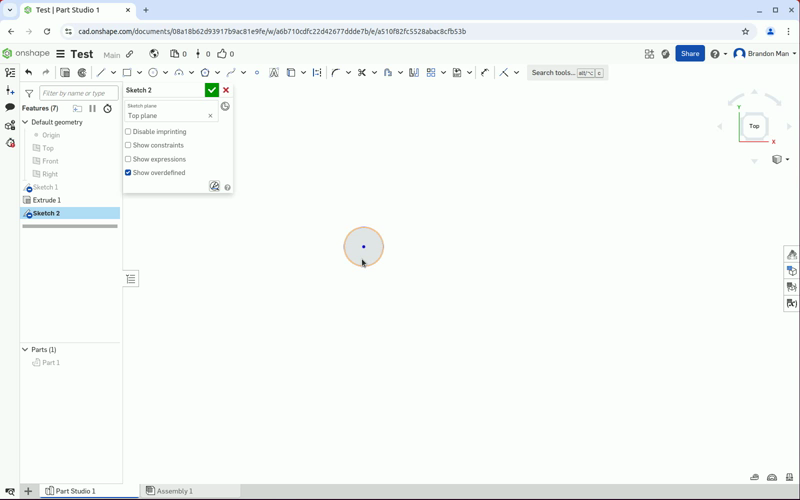
scroll(6)
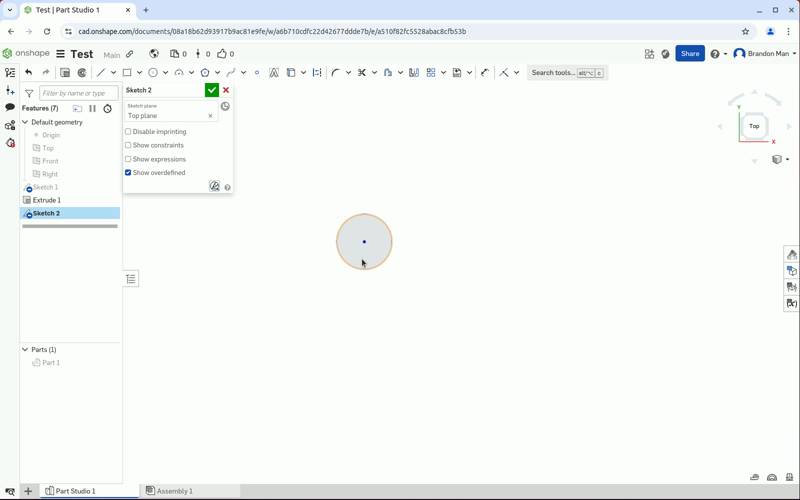
scroll(6)
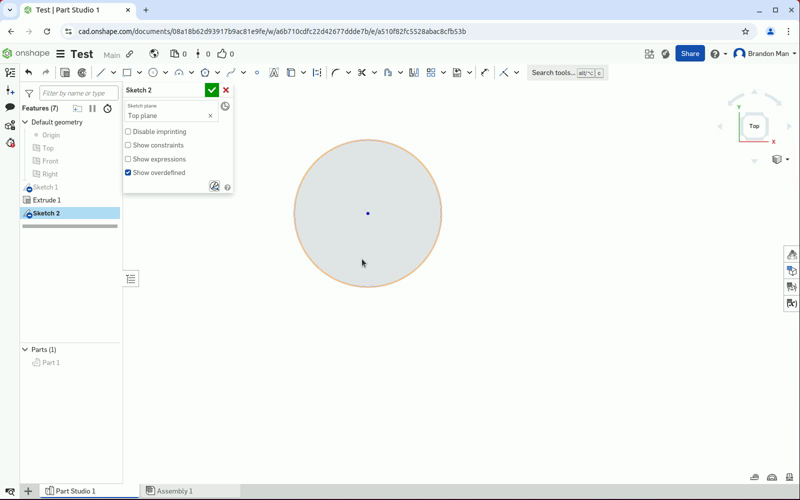
click(362, 258)
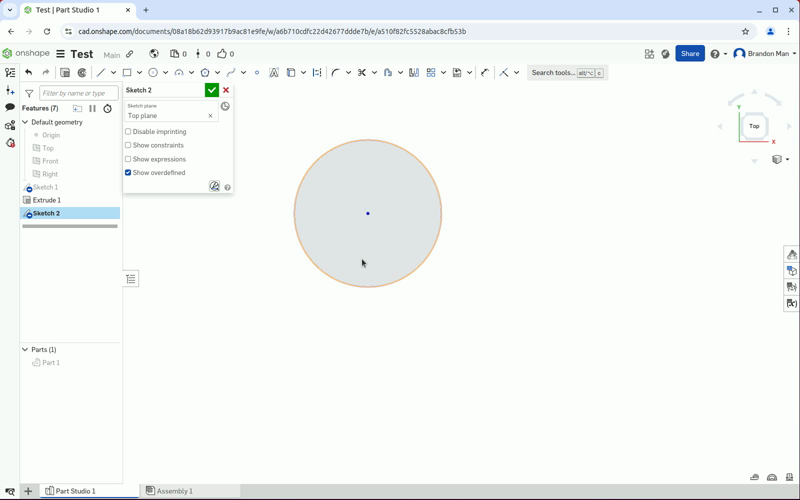
scroll(-6)
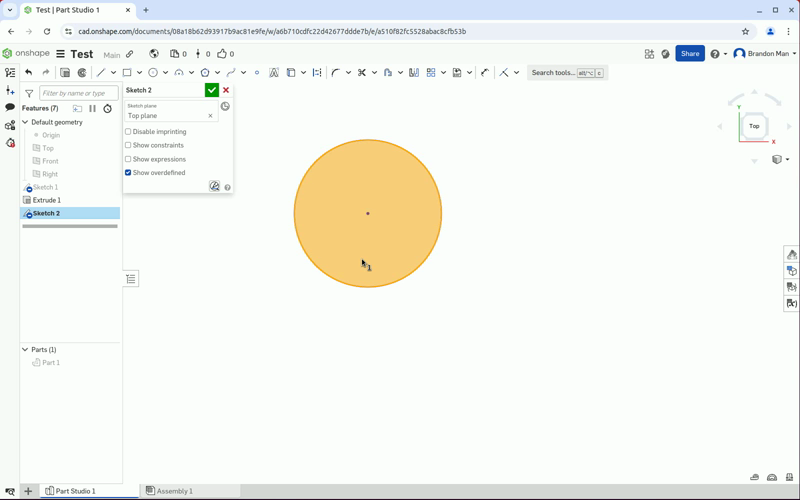
scroll(-6)
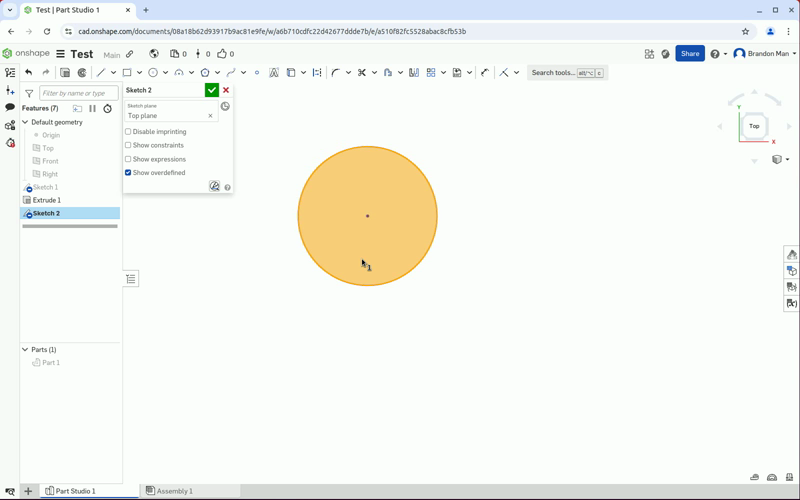
scroll(-6)
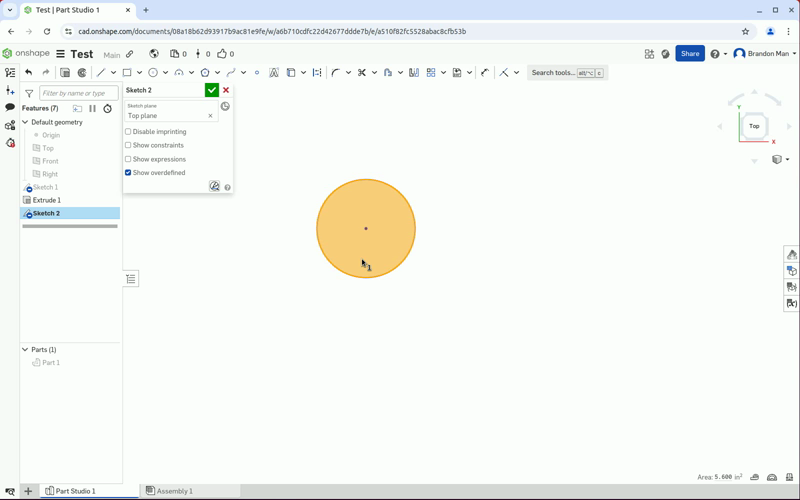
scroll(-6)
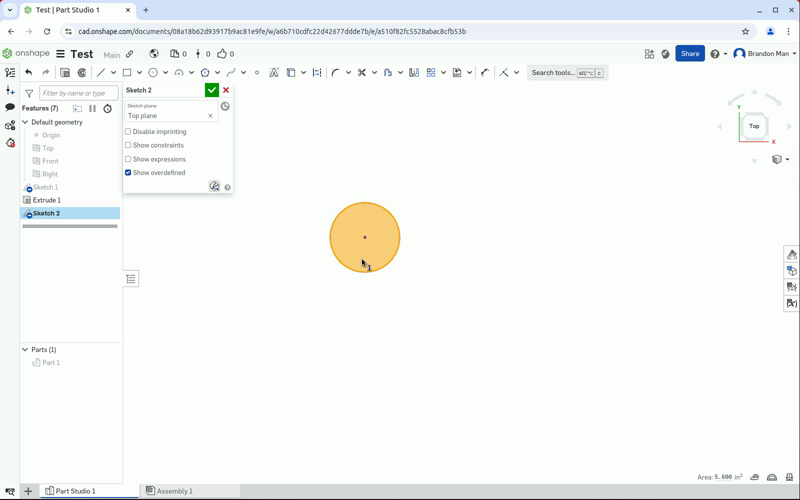
scroll(-6)
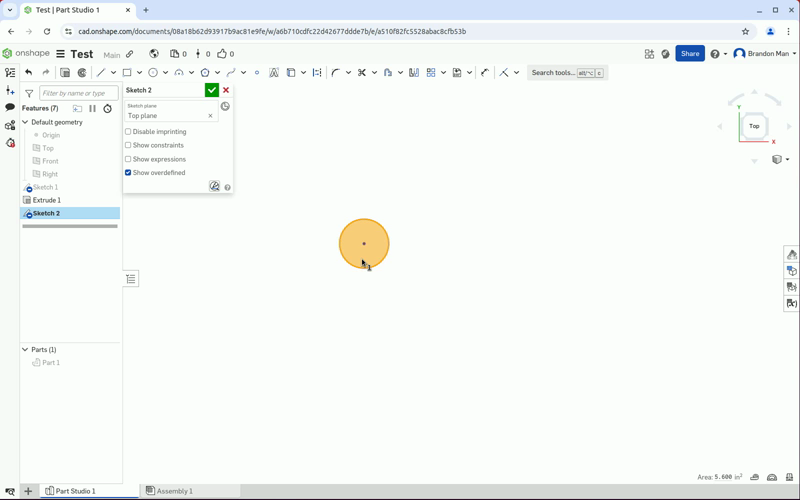
scroll(-6)
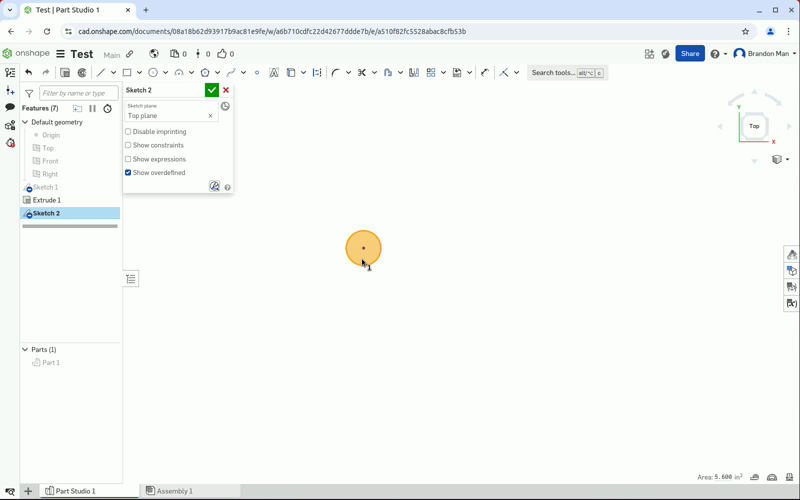
scroll(-6)
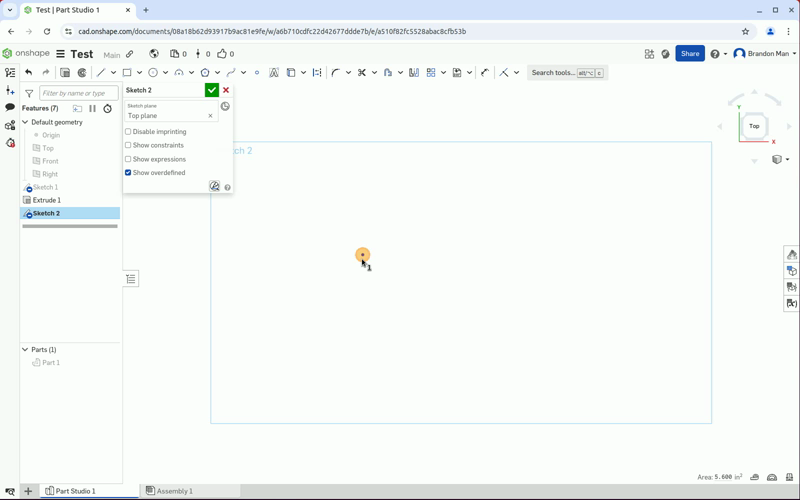
mouse_move(73, 352)
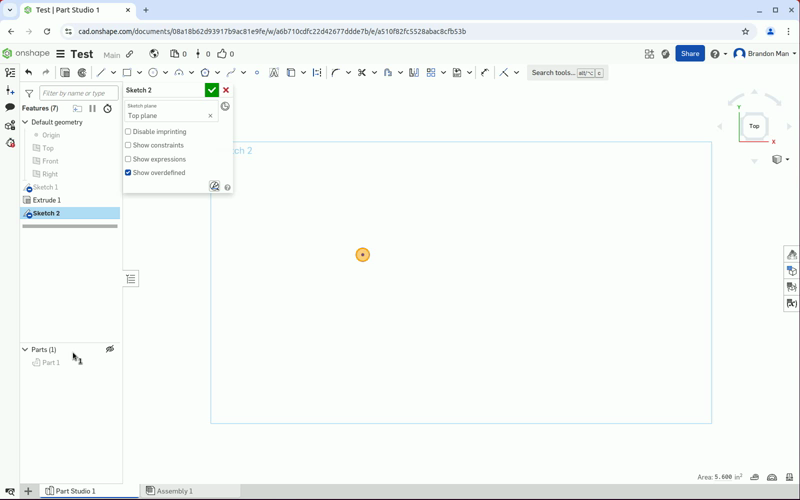
key(shift+y)
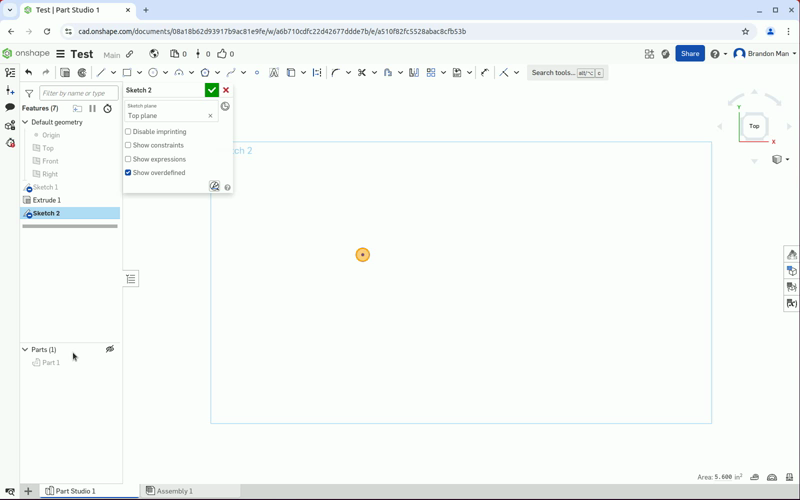
key(shift+e)
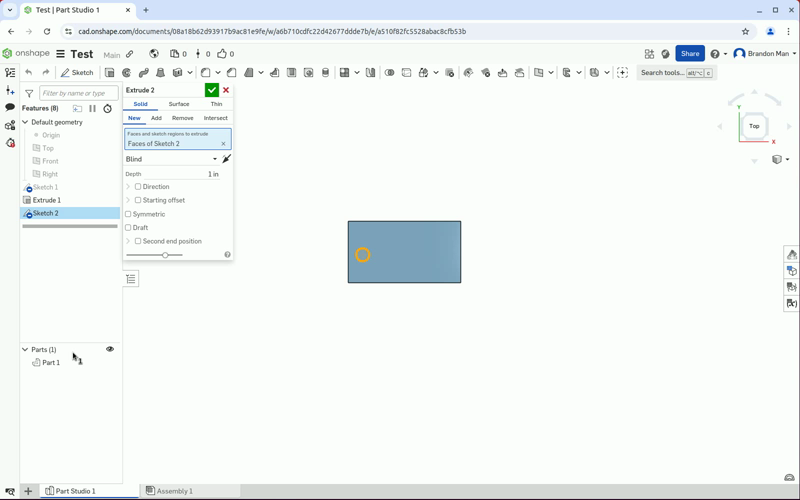
mouse_move(143, 106)
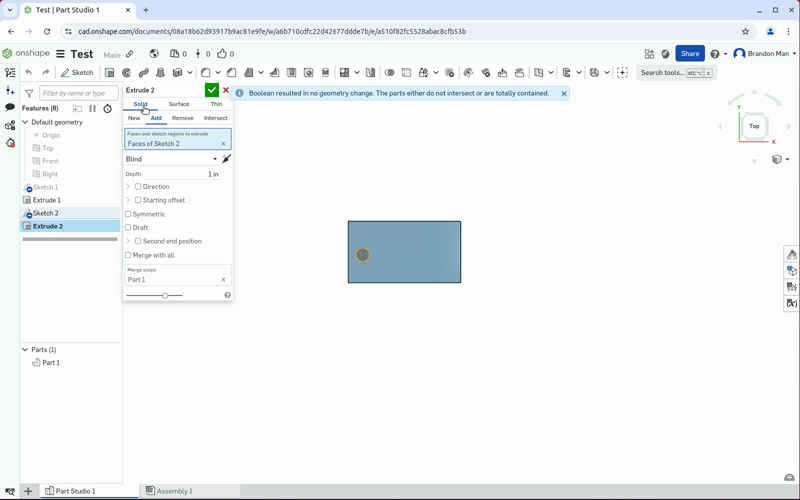
click(143, 106)
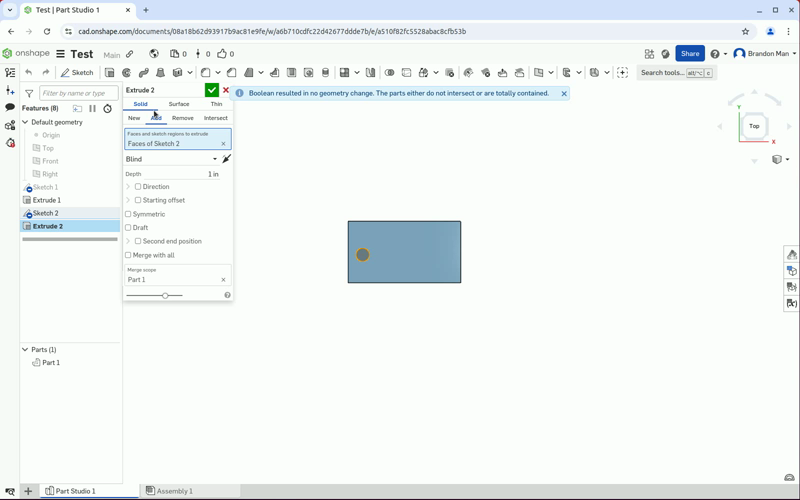
mouse_move(186, 120)
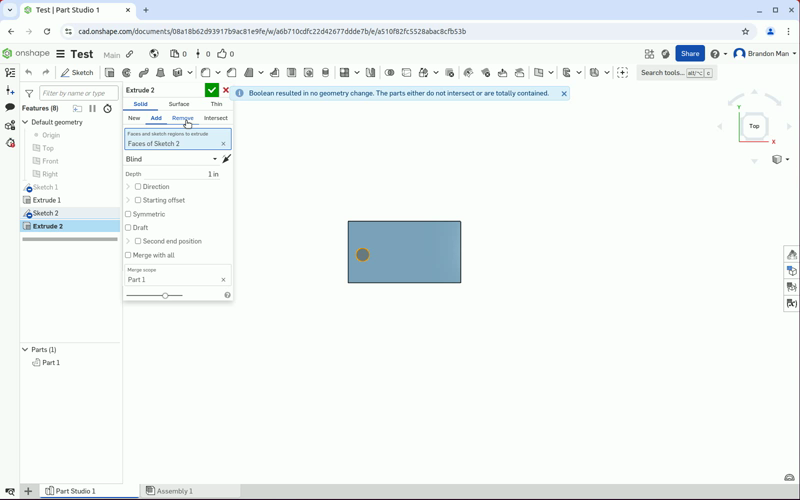
click(186, 120)
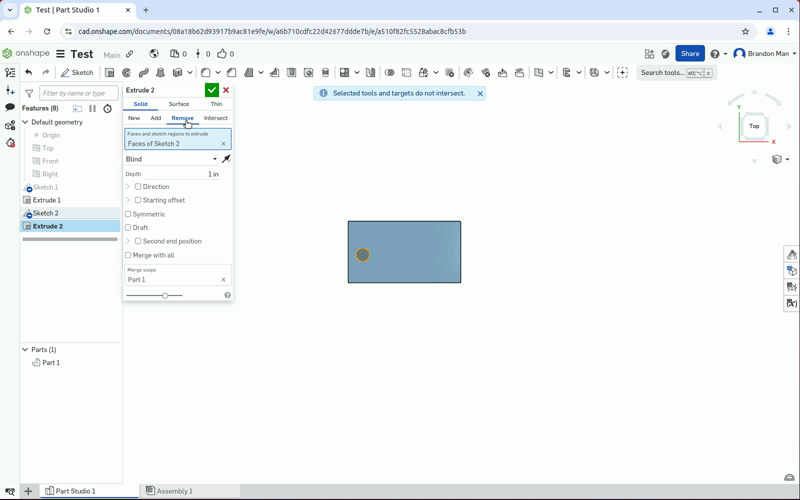
key(tab, 4)
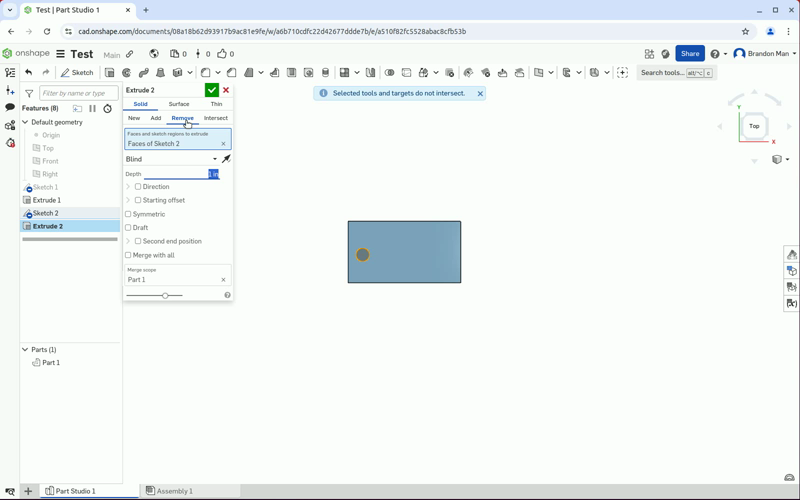
text(-5.777)
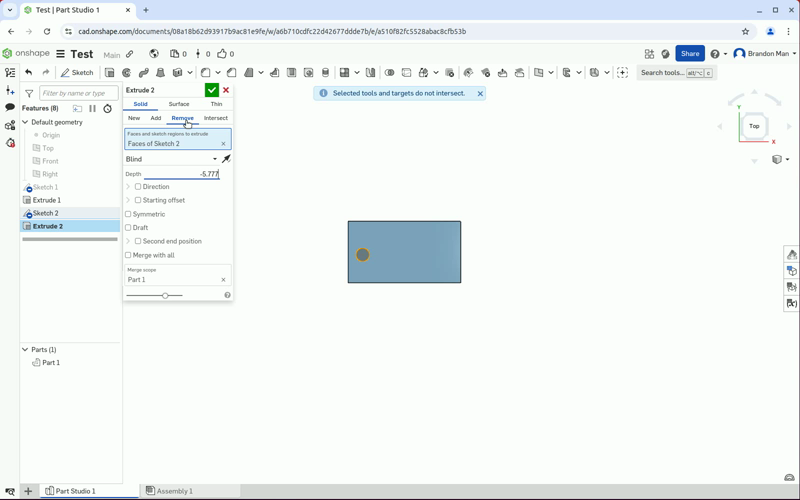
key(tab, 6)
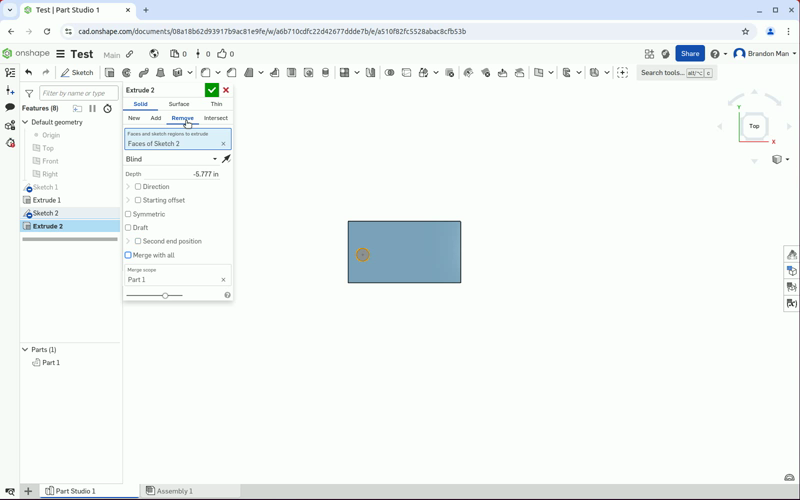
key(space)
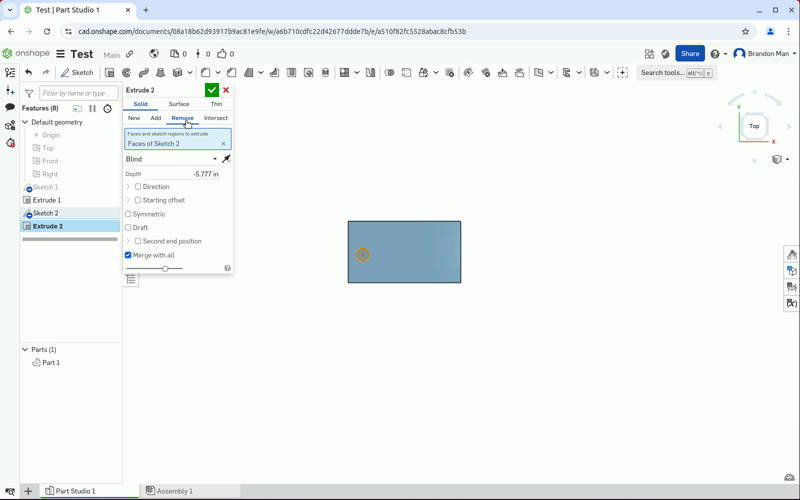
key(enter)
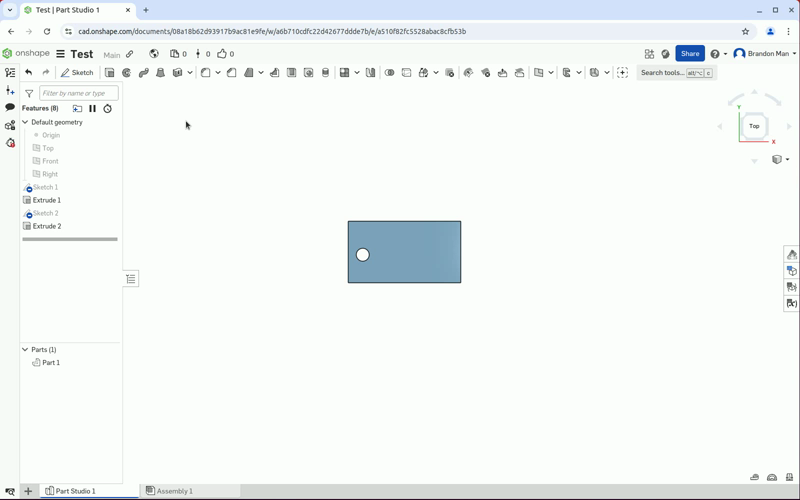
key(shift+h)
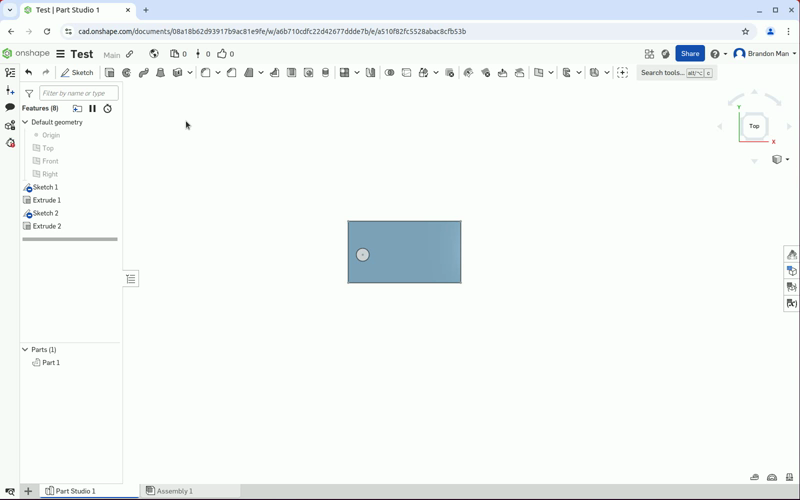
key(shift+h)
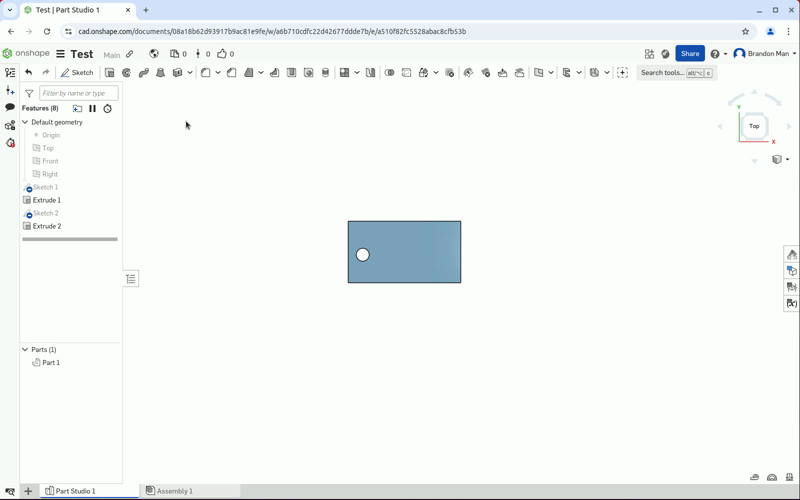
mouse_move(73, 189)
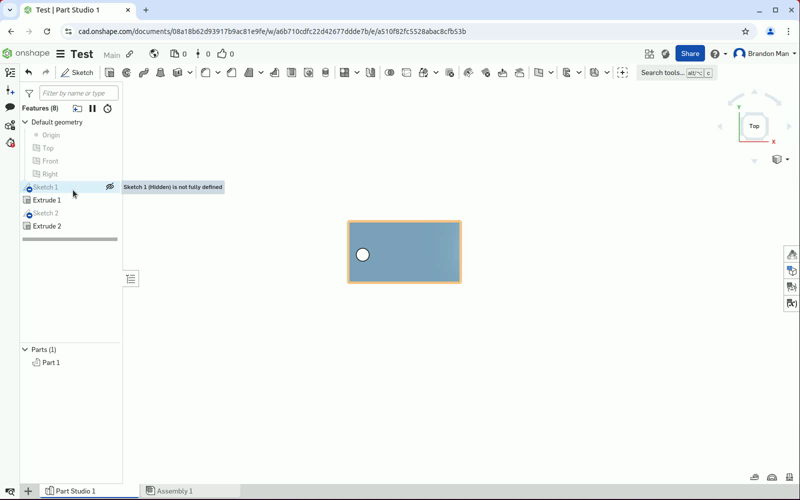
click(73, 189)
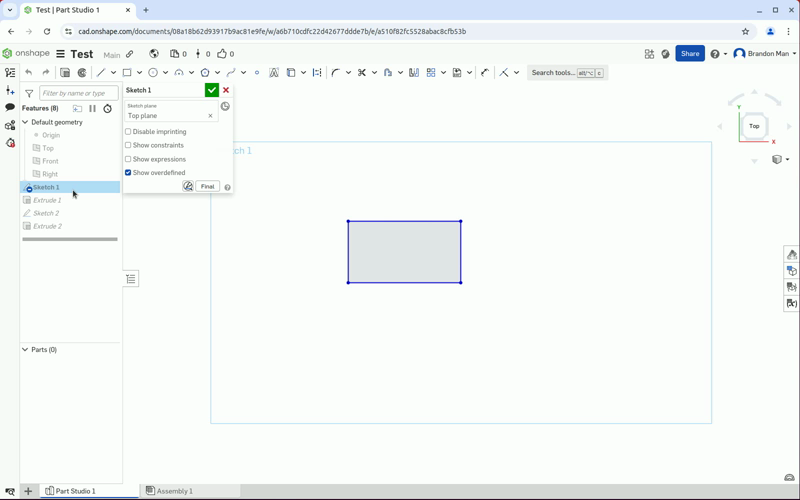
mouse_move(229, 92)
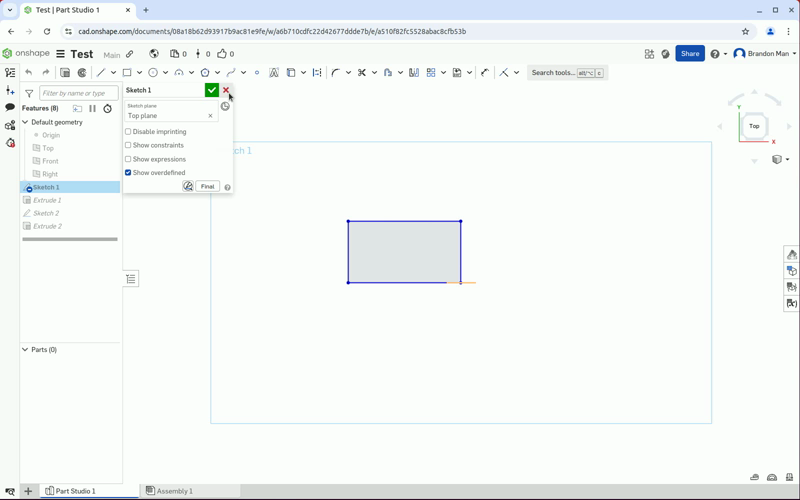
click(229, 92)
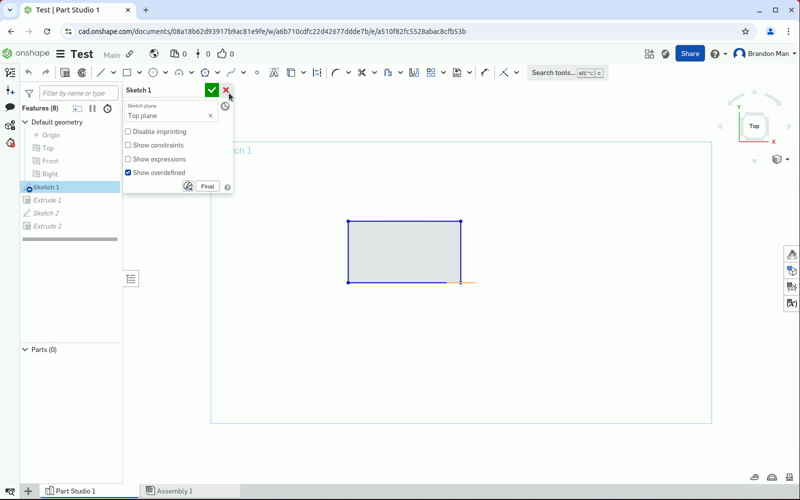
key(shift+s)
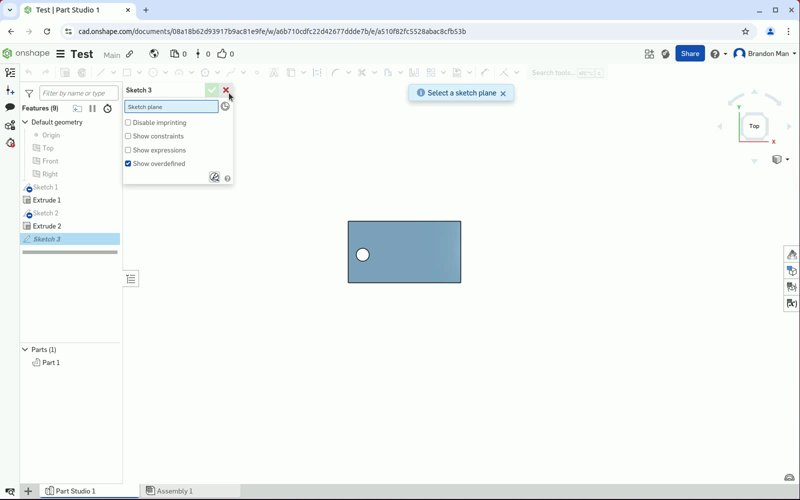
mouse_move(73, 150)
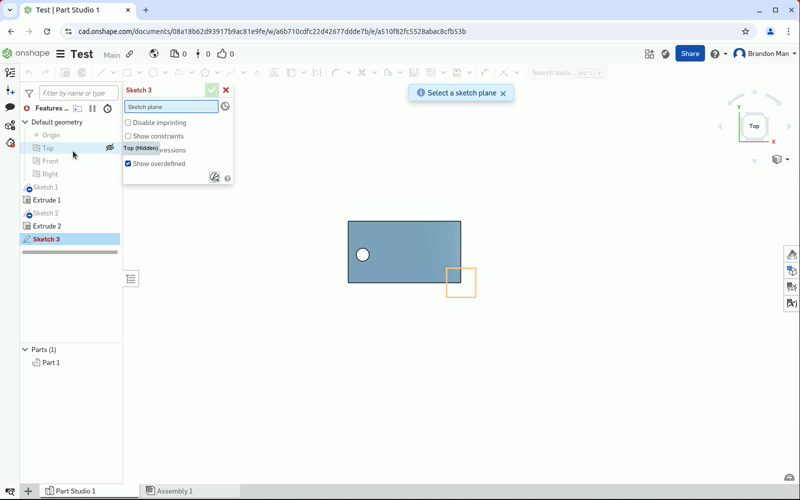
click(73, 150)
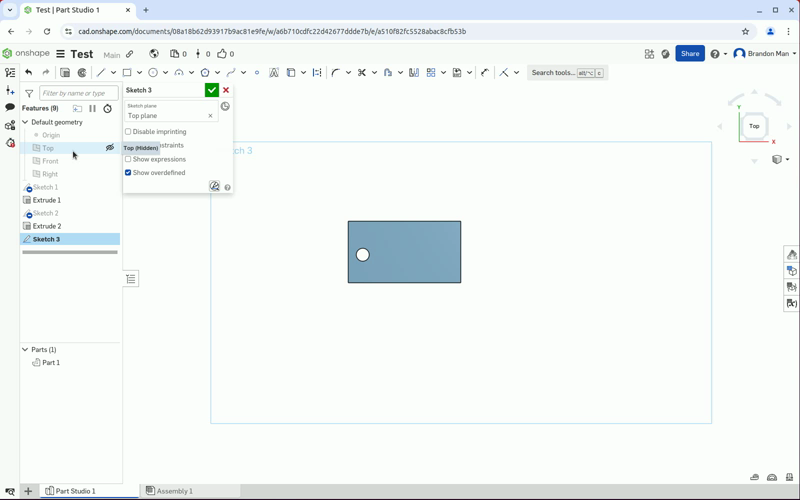
mouse_move(73, 352)
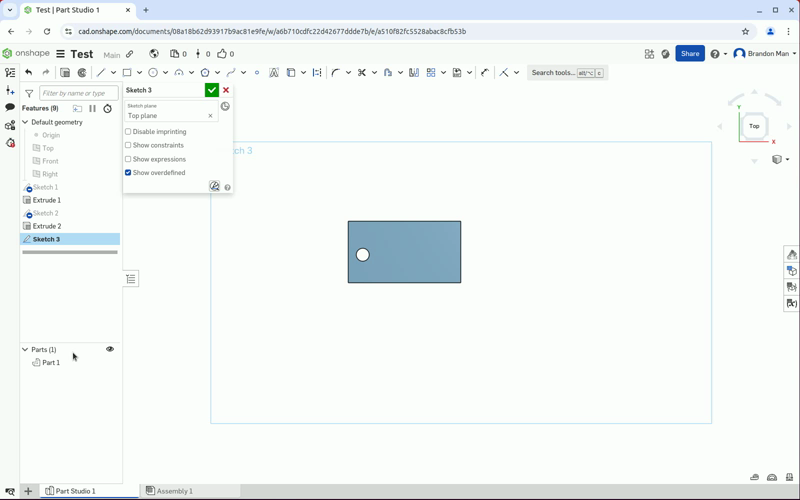
key(y)
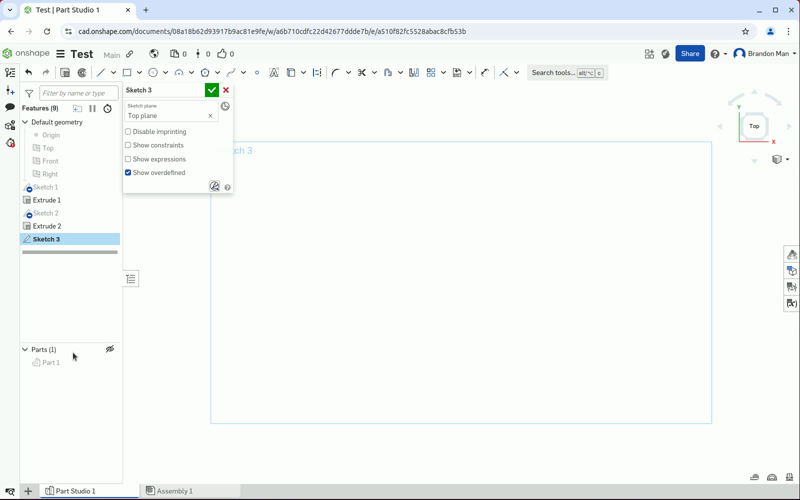
key(c)
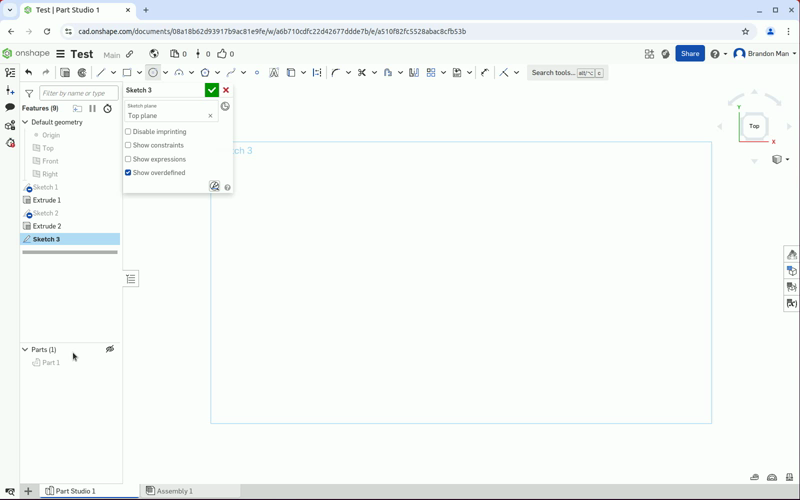
key_down(shift)
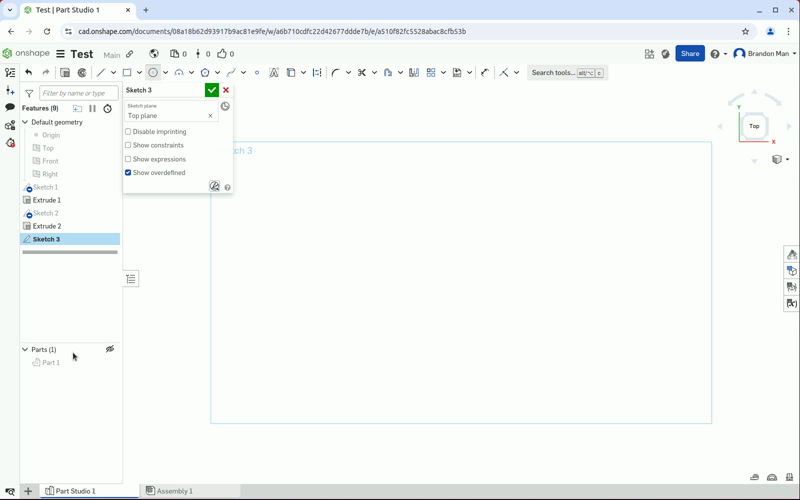
mouse_move(448, 254)
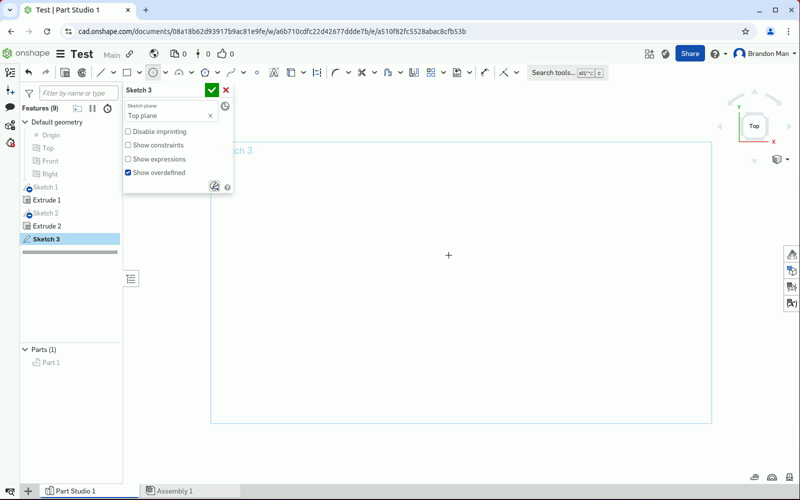
click(448, 254)
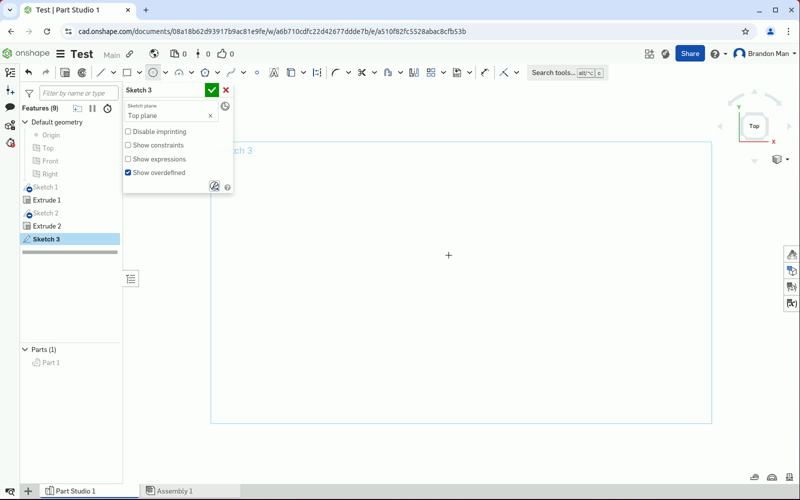
key_up(shift)
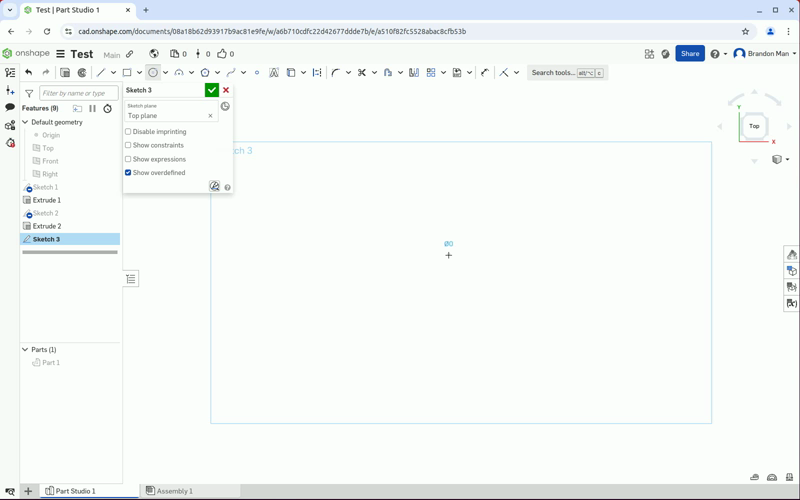
mouse_move(454, 254)
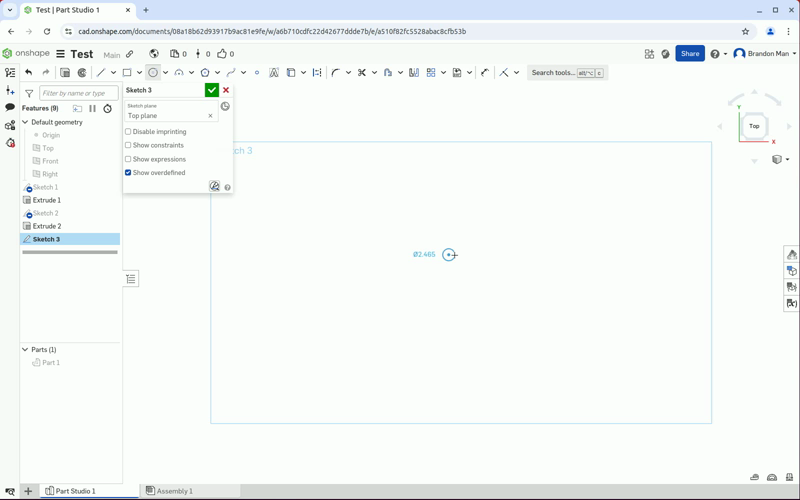
click(454, 254)
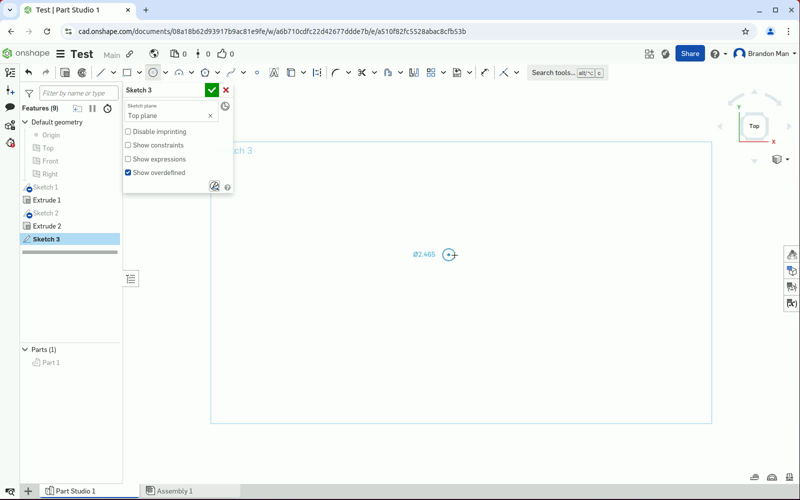
key(esc)
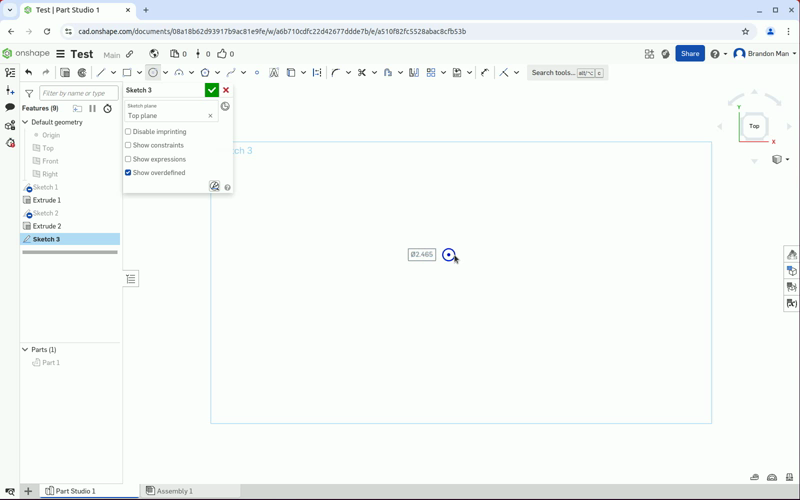
mouse_move(451, 249)
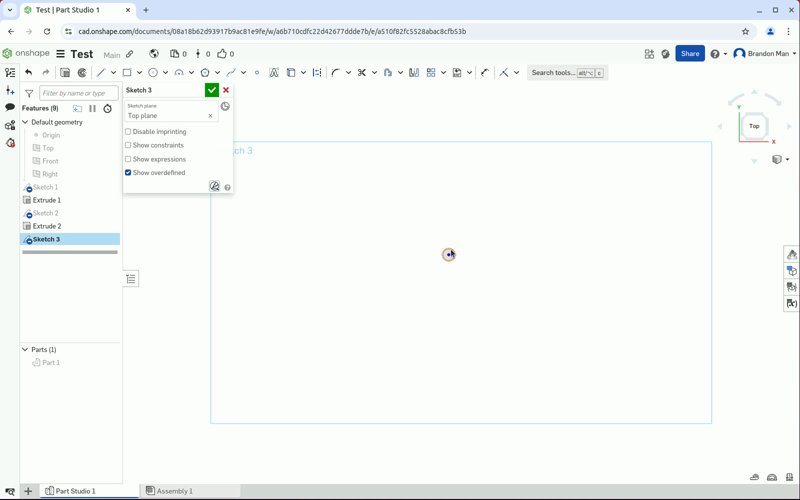
scroll(6)
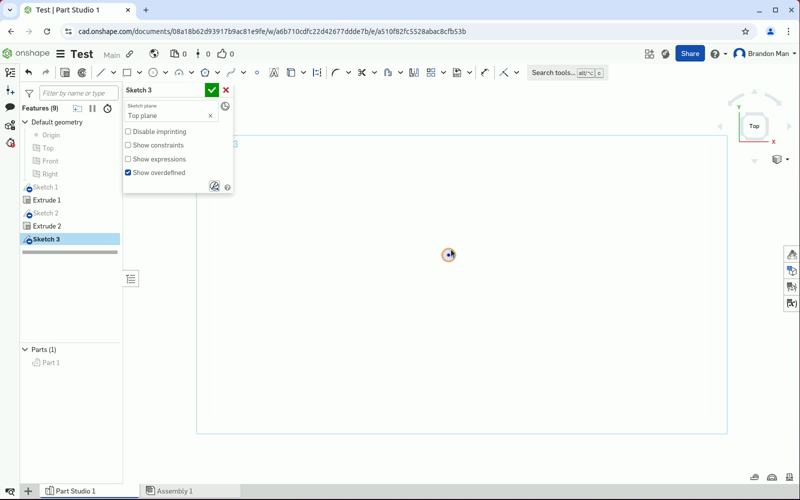
scroll(6)
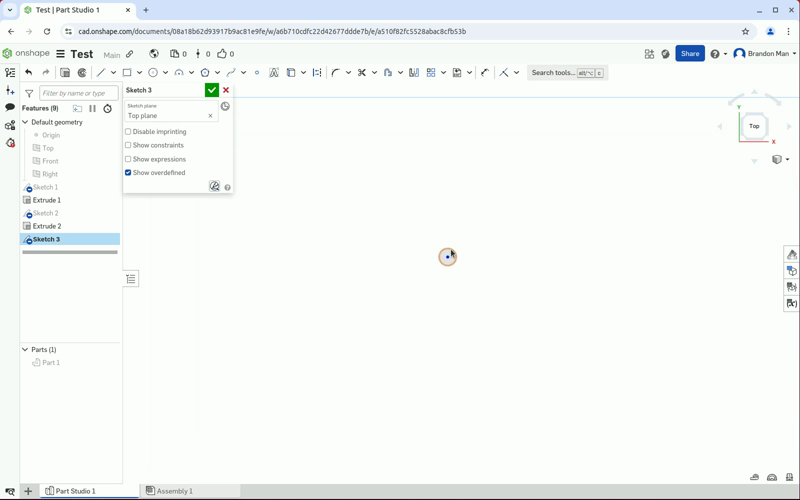
scroll(6)
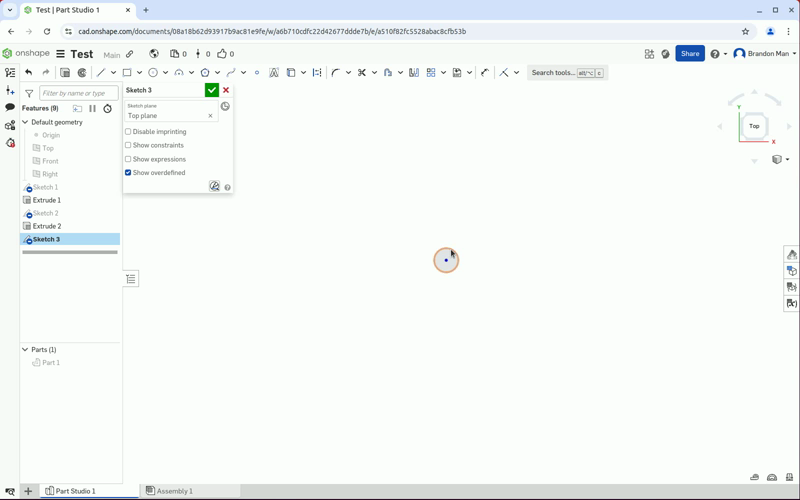
scroll(6)
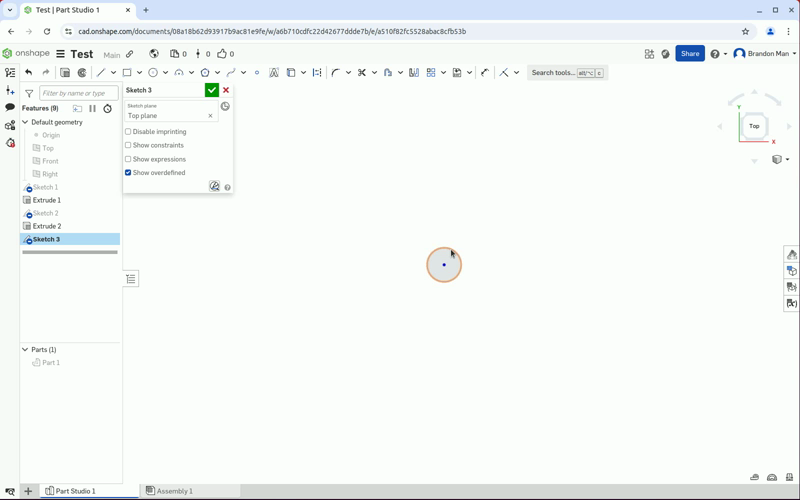
scroll(6)
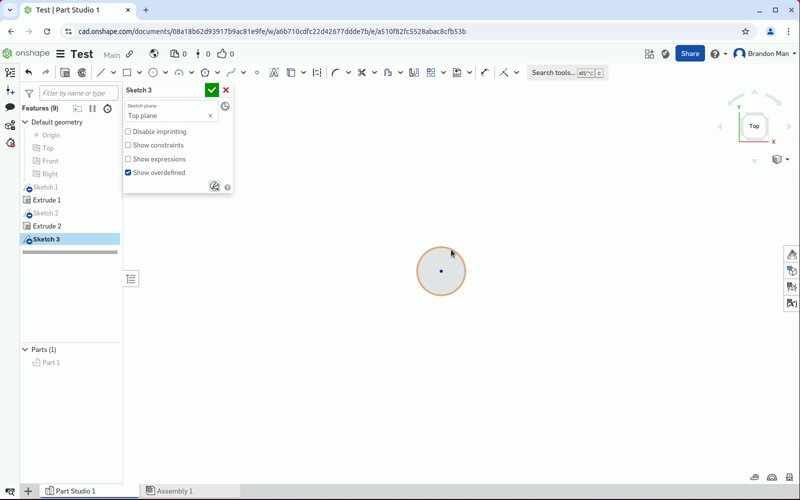
scroll(6)
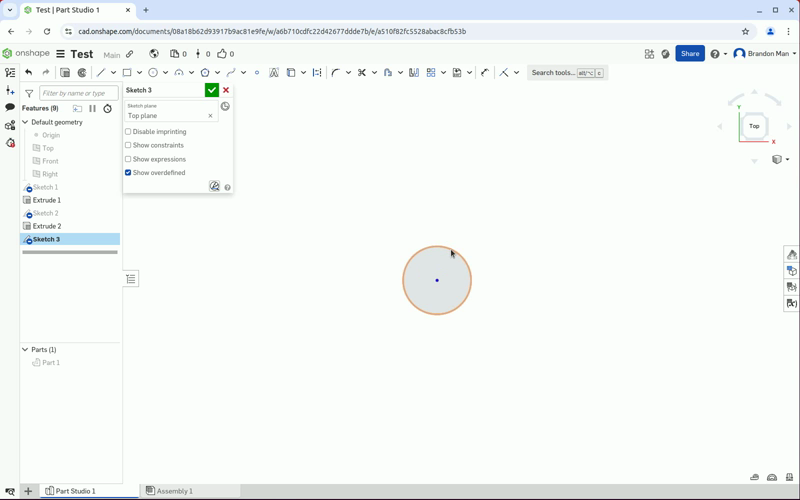
scroll(6)
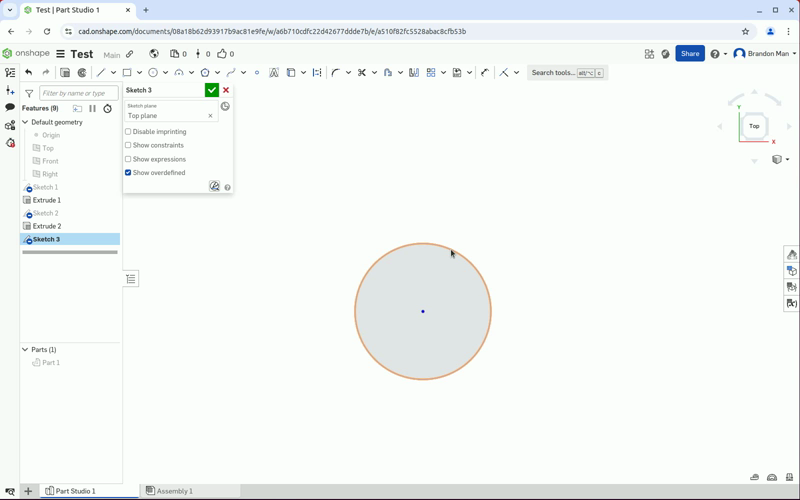
click(451, 249)
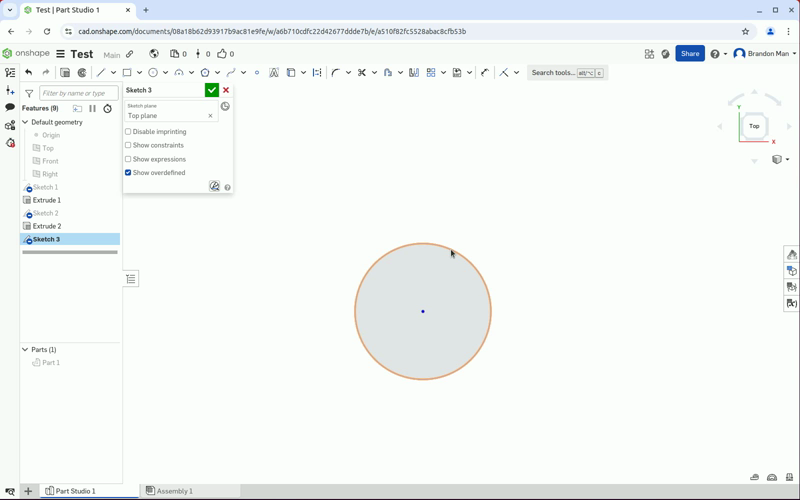
scroll(-6)
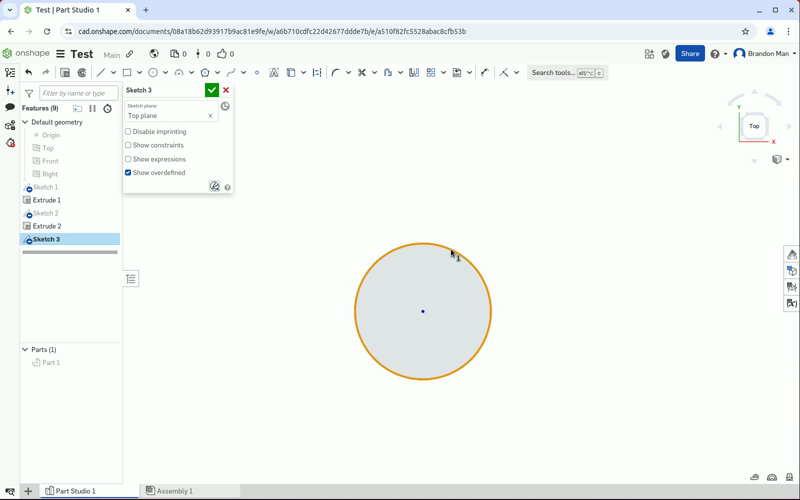
scroll(-6)
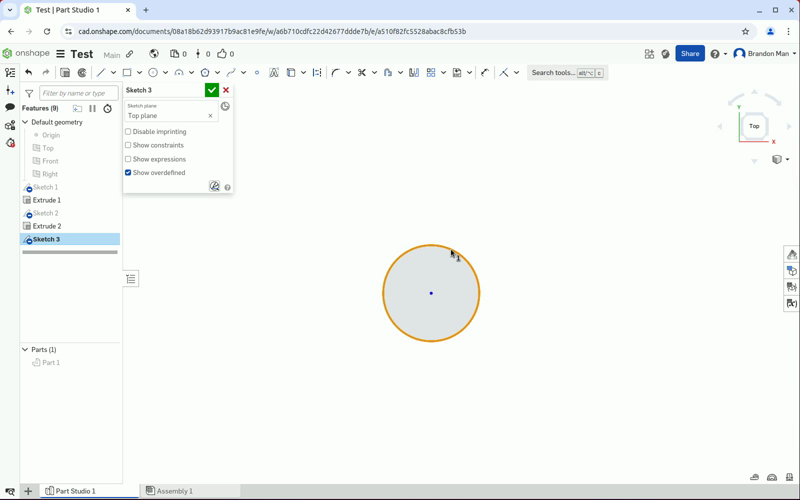
scroll(-6)
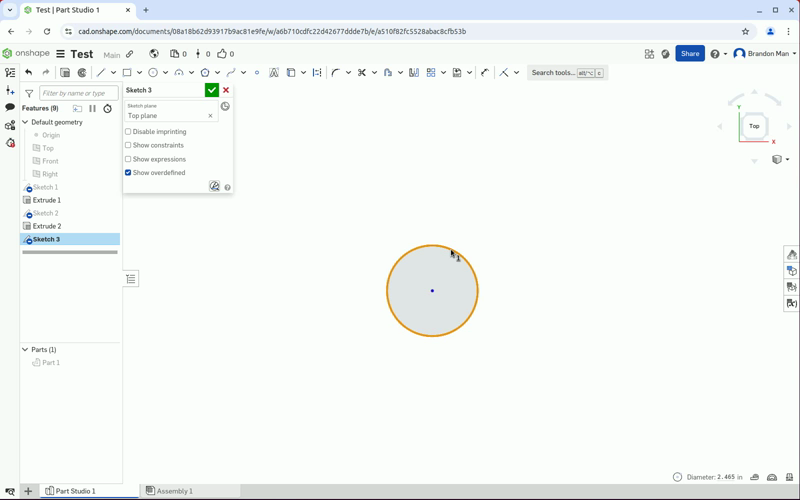
scroll(-6)
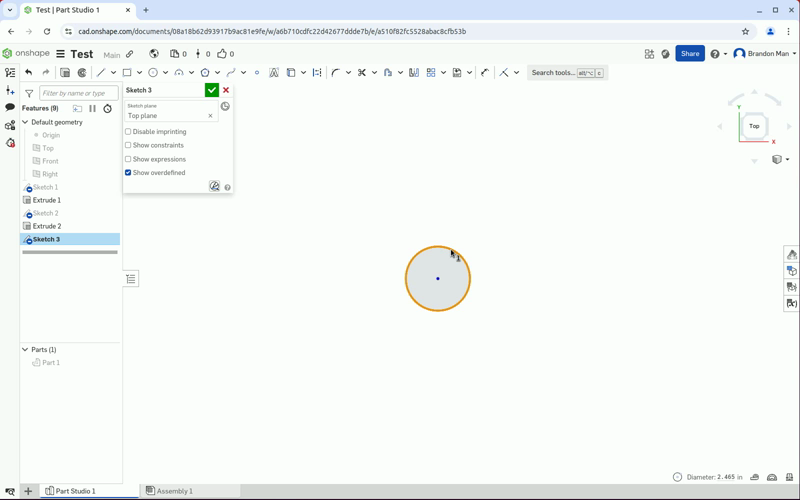
scroll(-6)
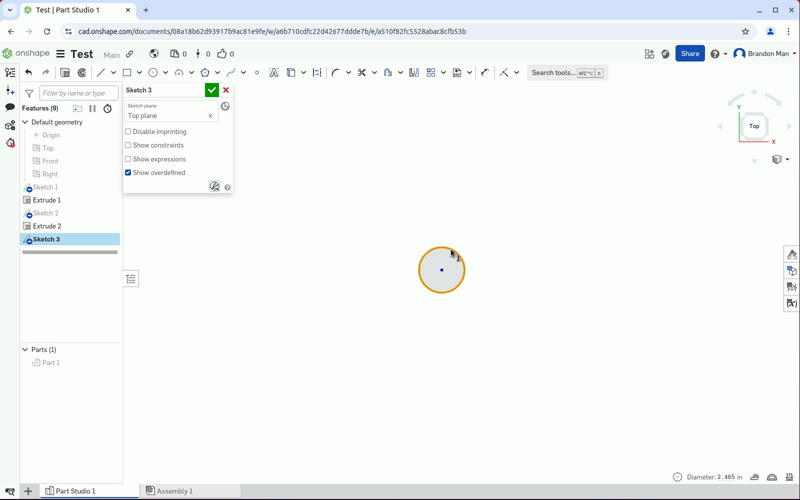
scroll(-6)
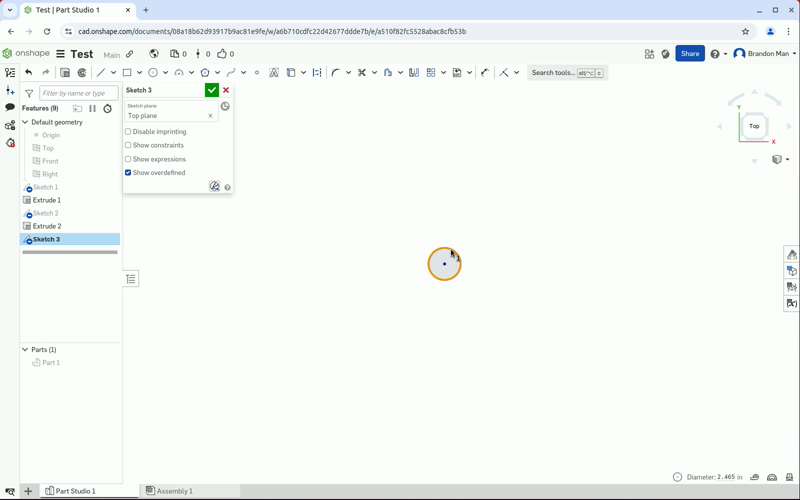
scroll(-6)
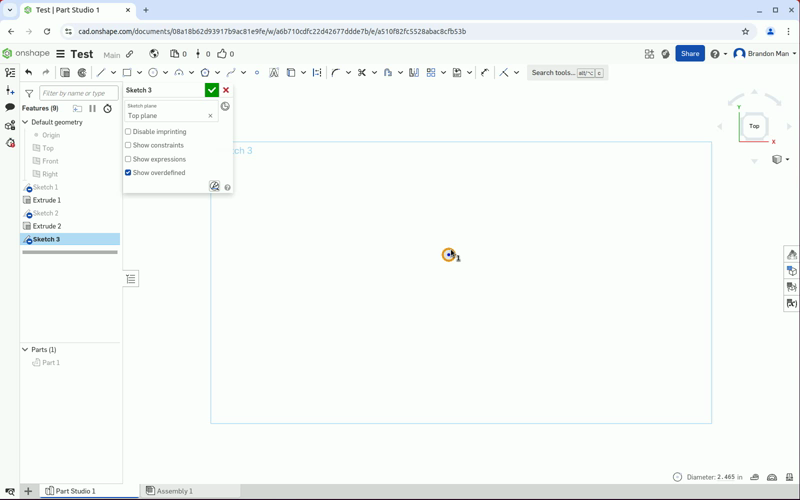
mouse_move(73, 352)
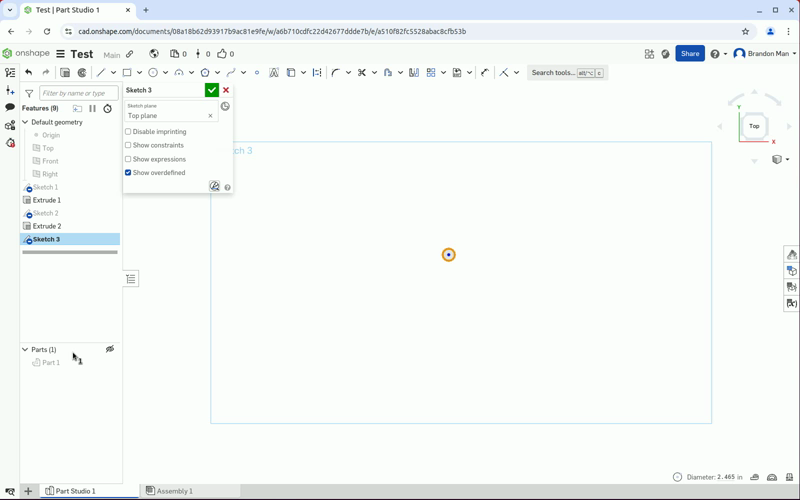
key(shift+y)
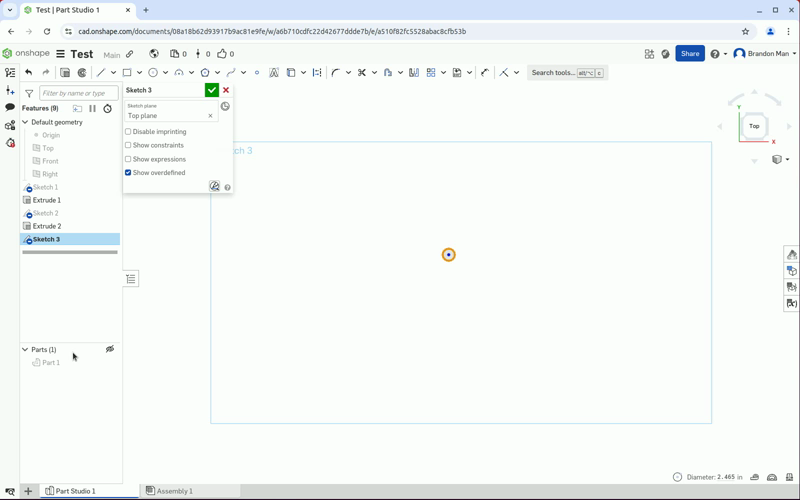
key(shift+e)
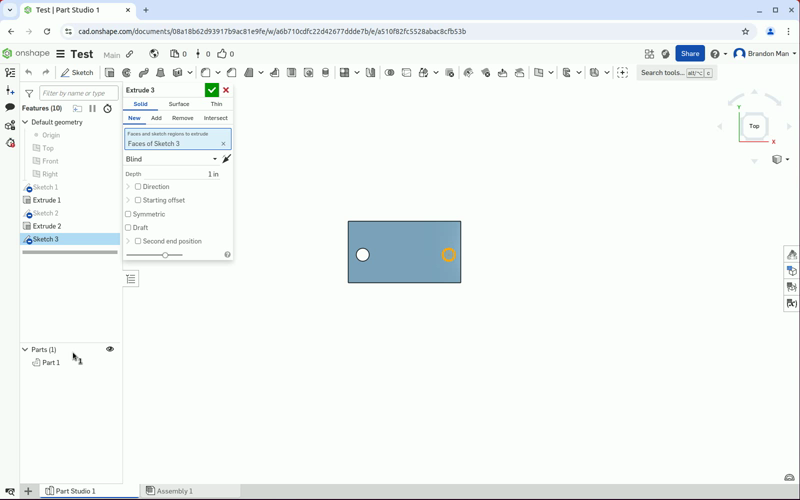
mouse_move(143, 106)
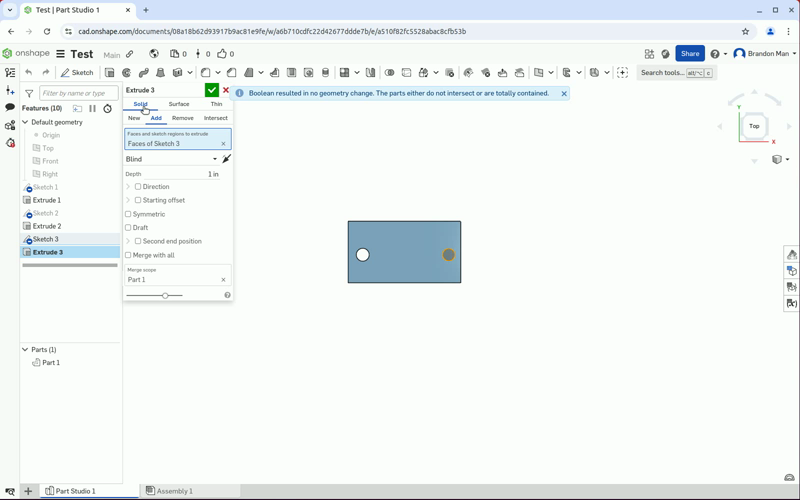
click(143, 106)
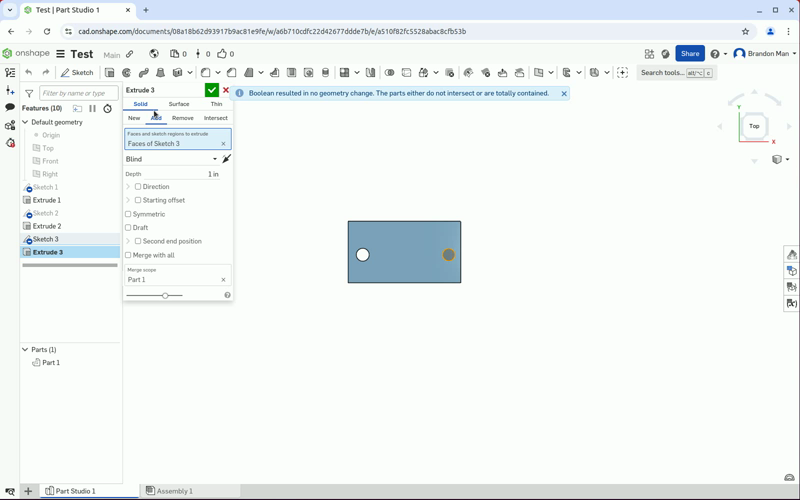
mouse_move(186, 120)
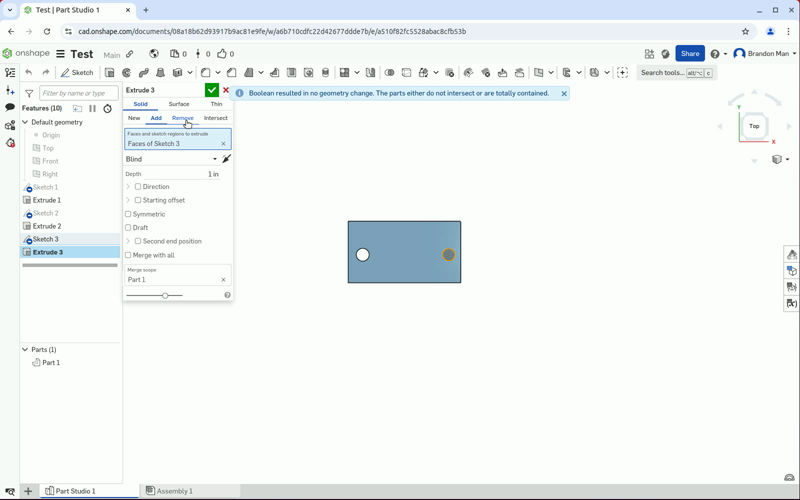
click(186, 120)
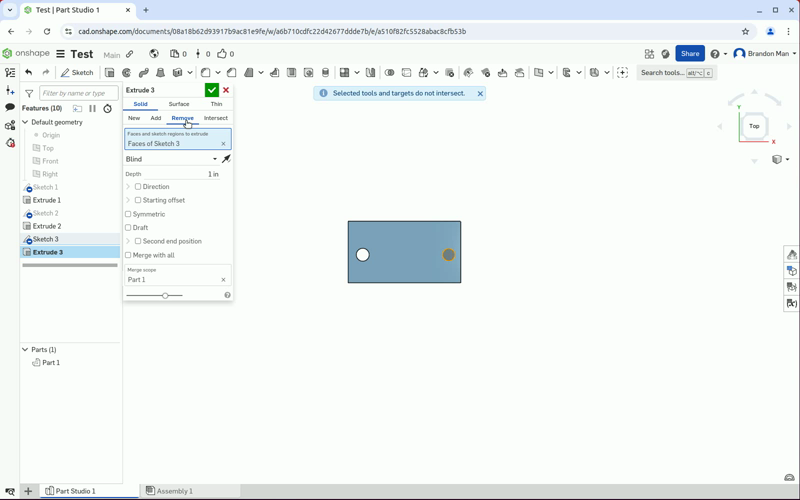
key(tab, 4)
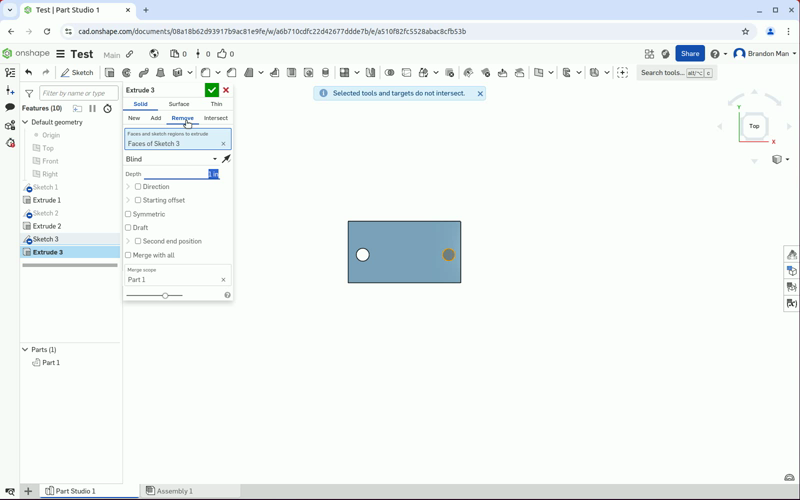
text(-5.777)
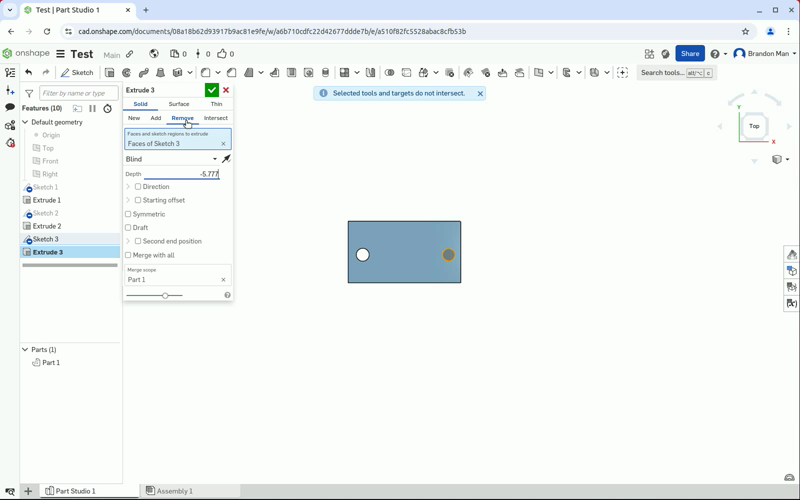
key(tab, 6)
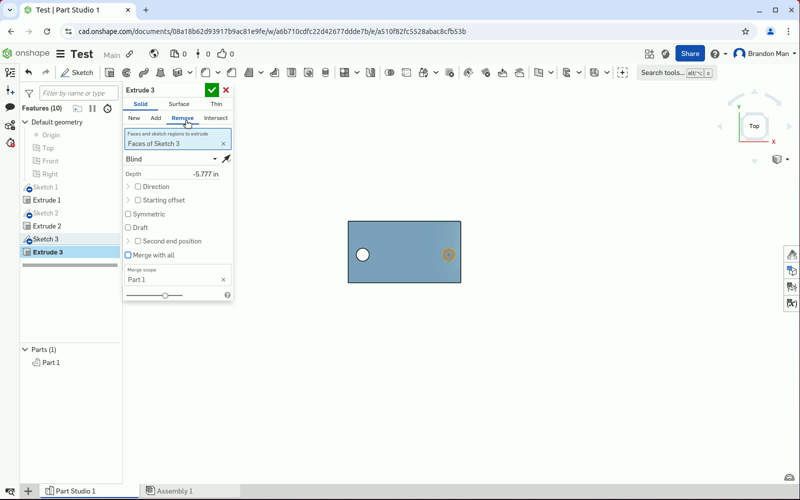
key(space)
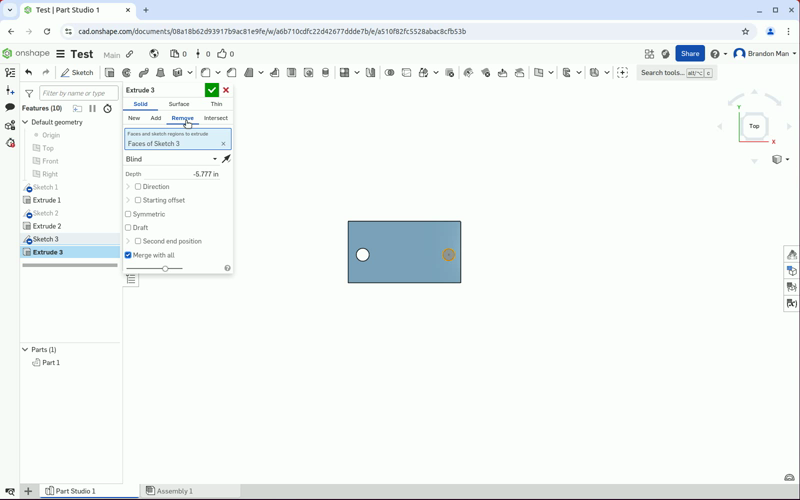
key(enter)
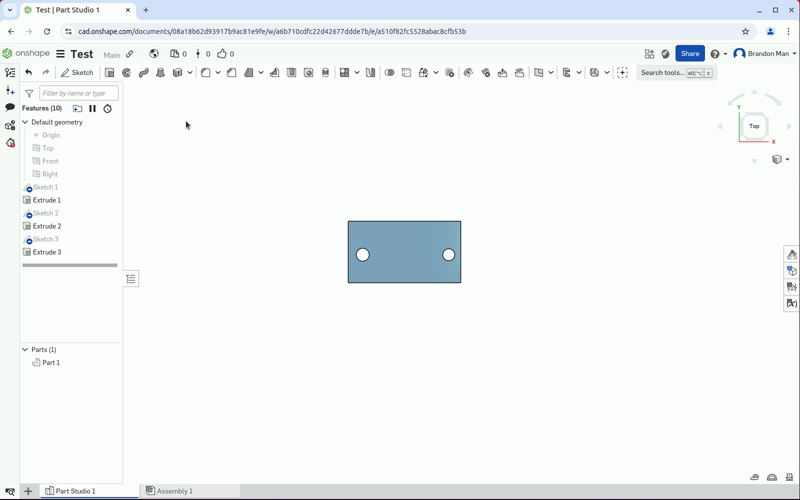
key(shift+h)
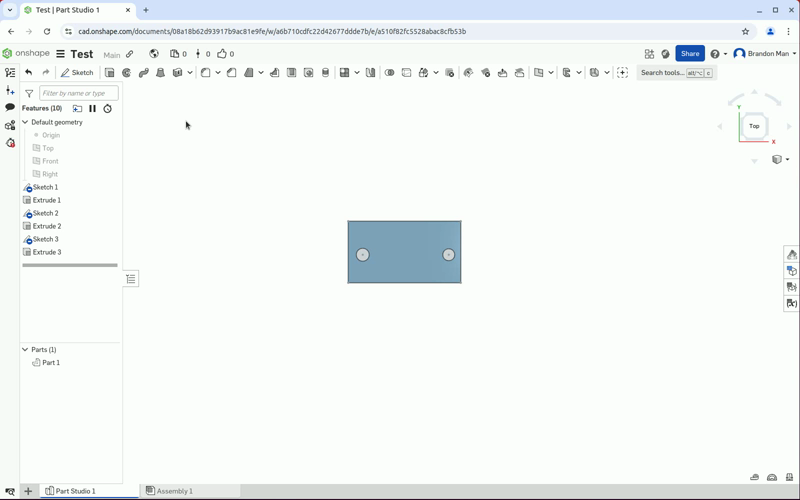
key(shift+h)
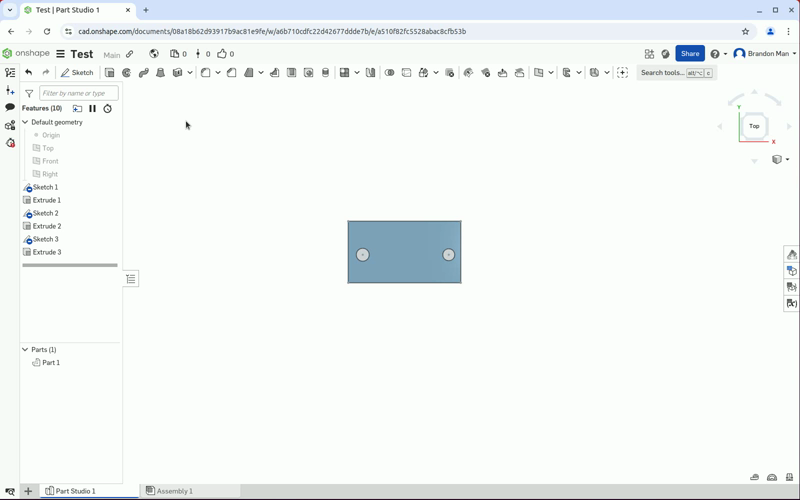
key(shift+7)
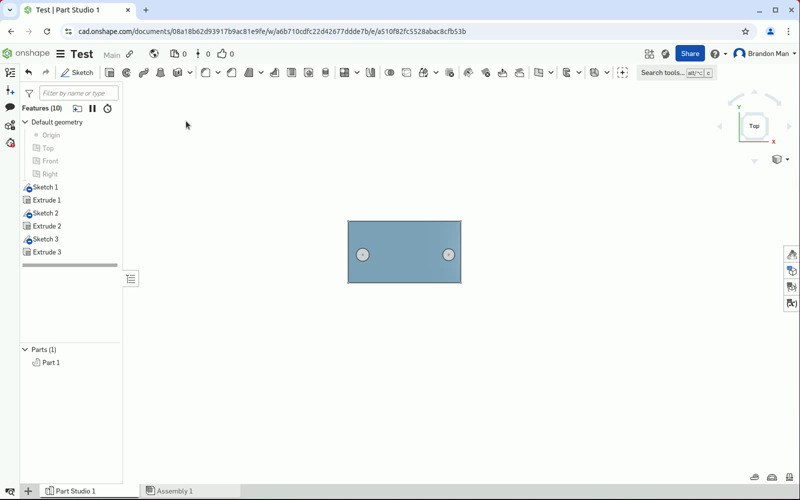
key(up, 3)
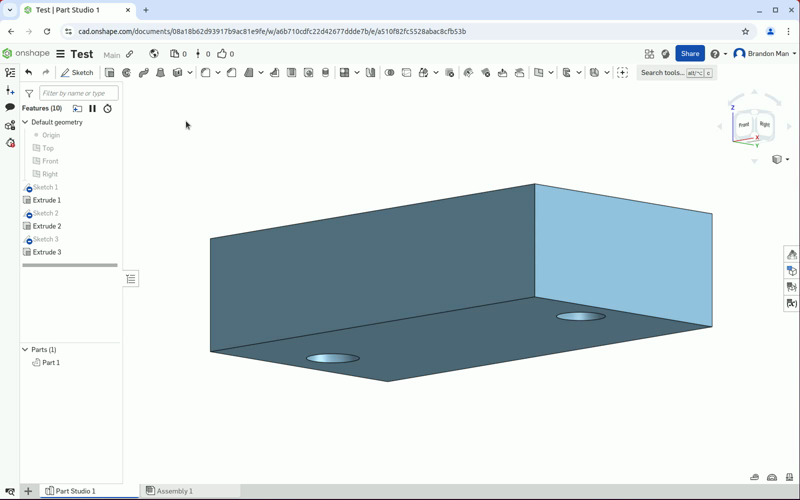
key(left, 3)
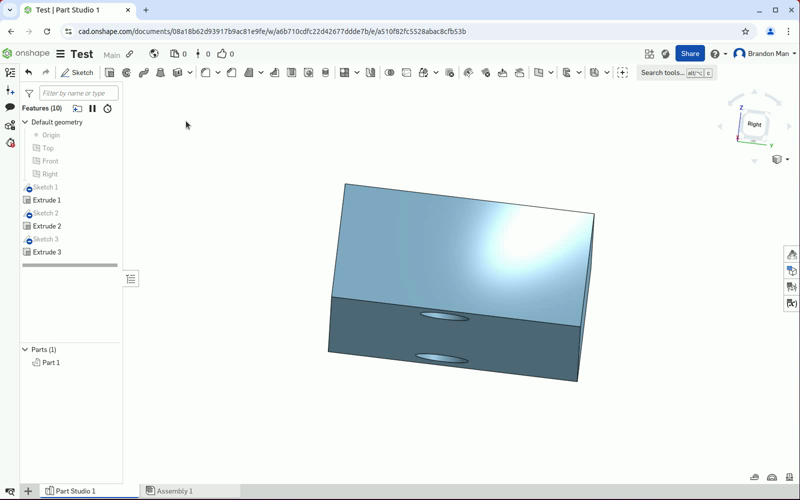
key(right, 3)
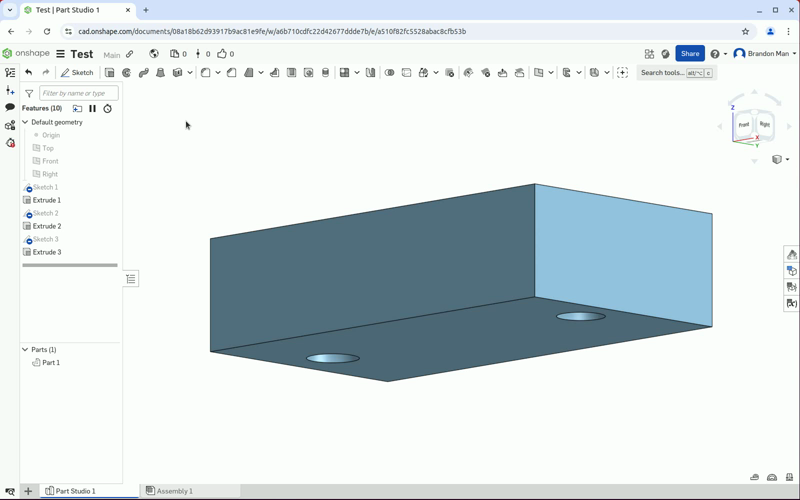
key(down, 3)
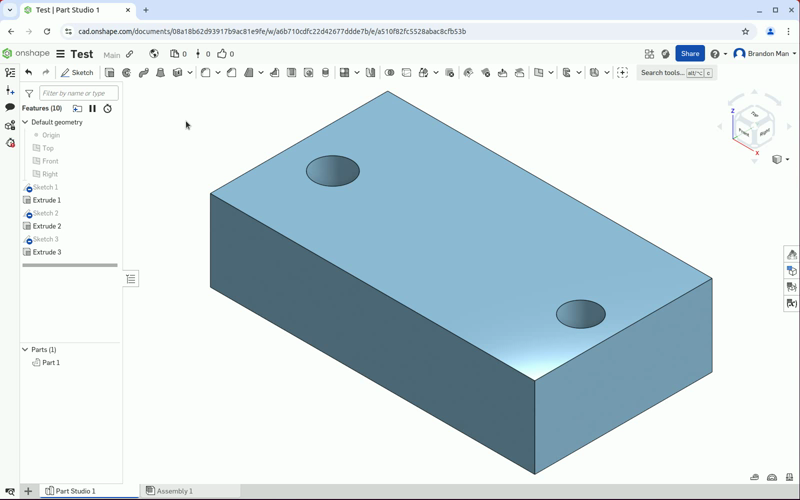
mouse_move(73, 189)
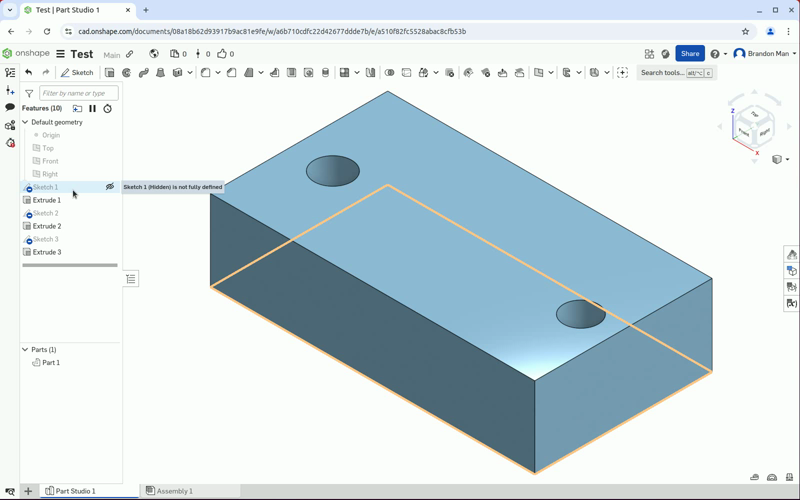
click(73, 189)